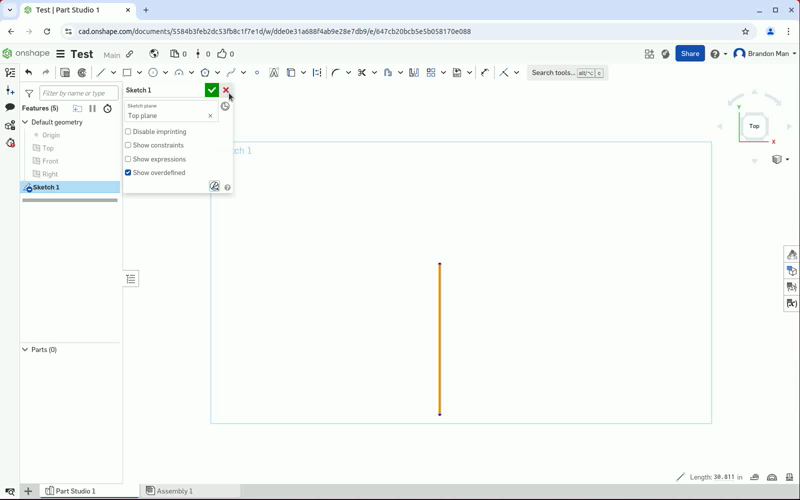
key(shift+h)
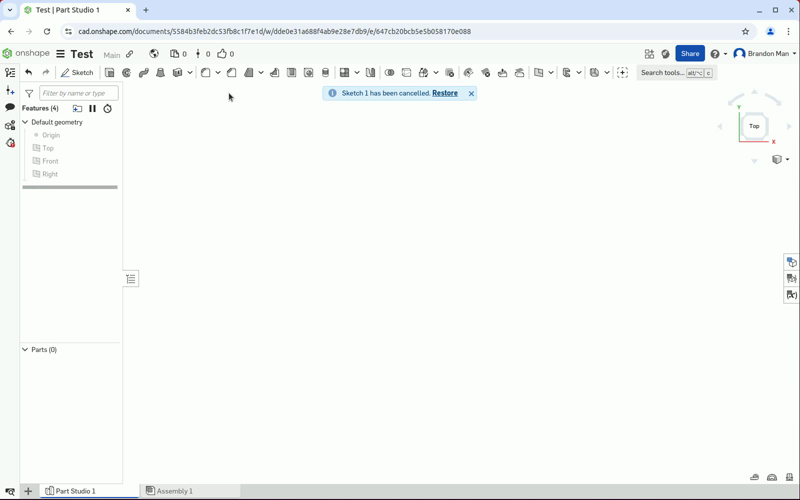
mouse_move(73, 352)
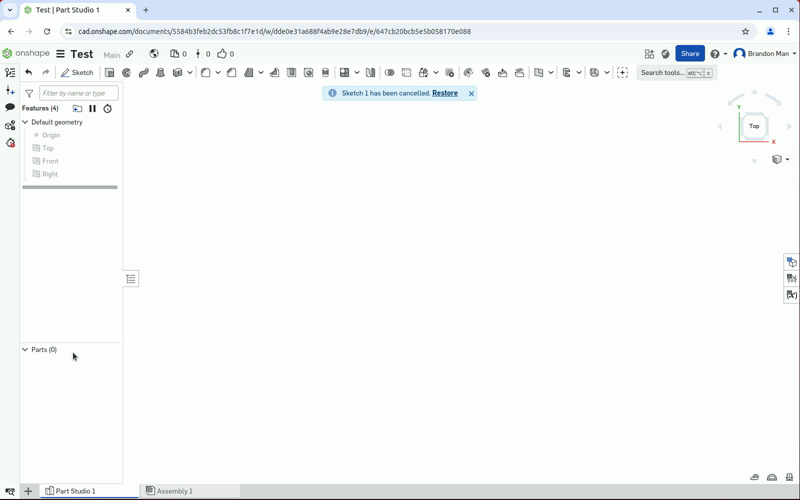
key(y)
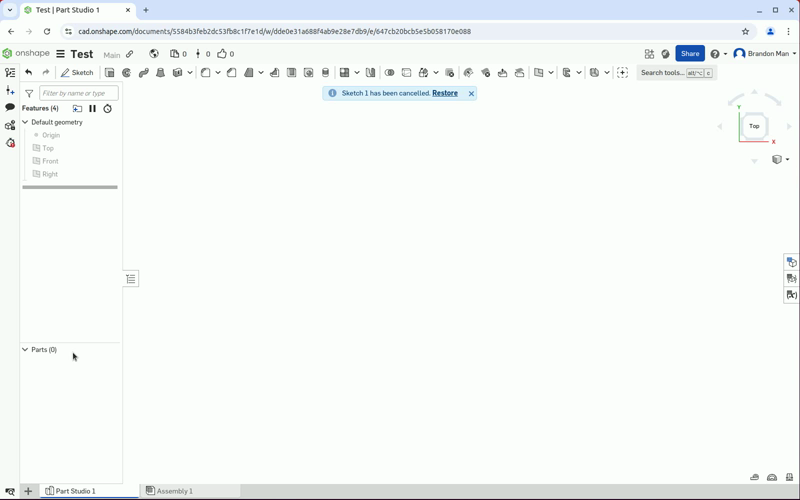
key(shift+p)
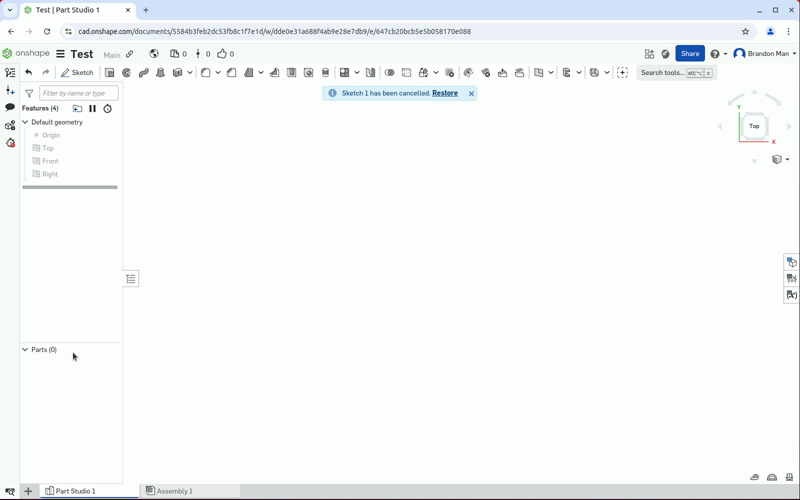
key(space)
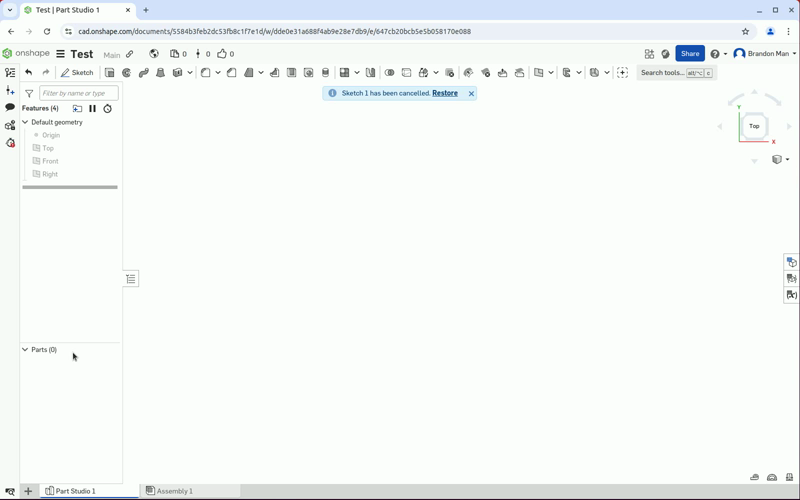
key_down(shift)
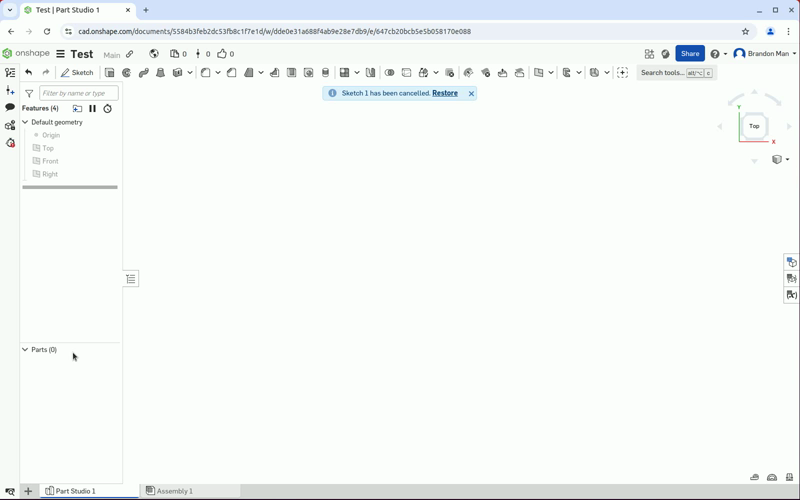
key(up)
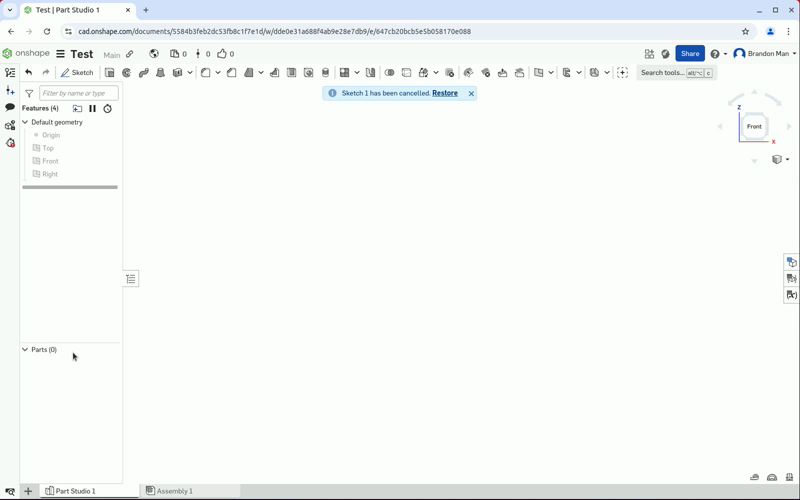
key_up(shift)
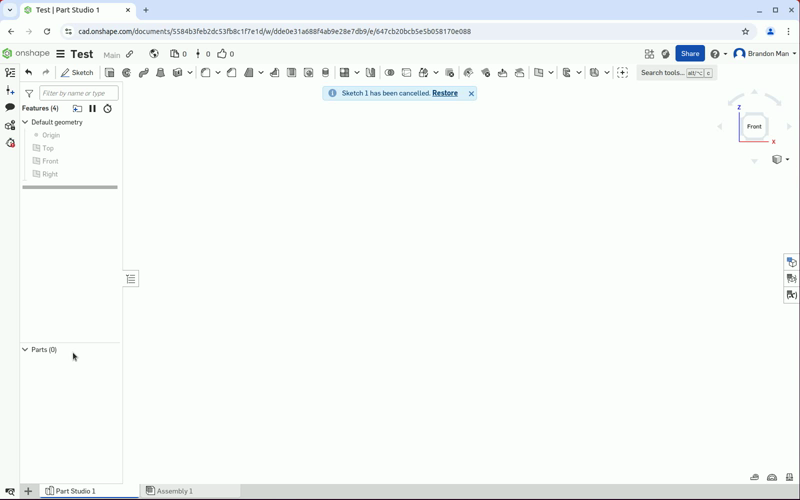
mouse_move(73, 352)
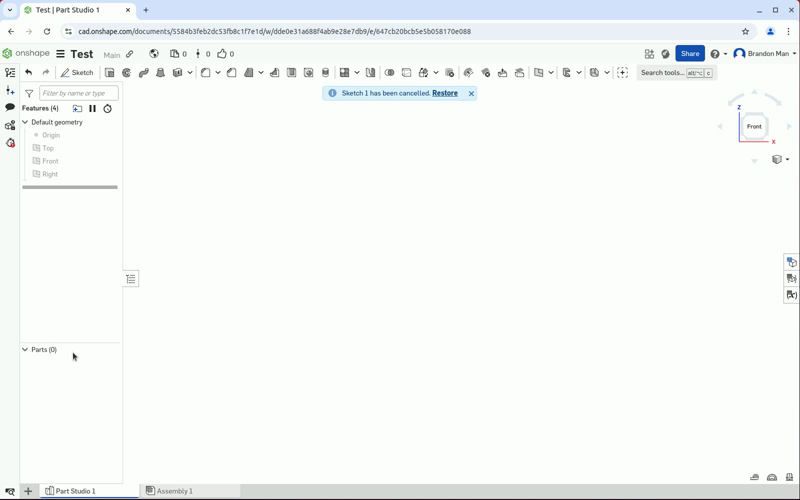
key(shift+y)
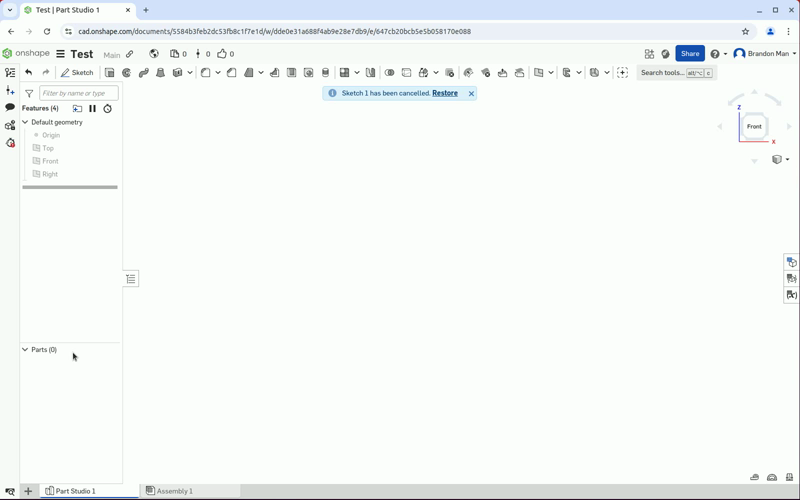
key(shift+s)
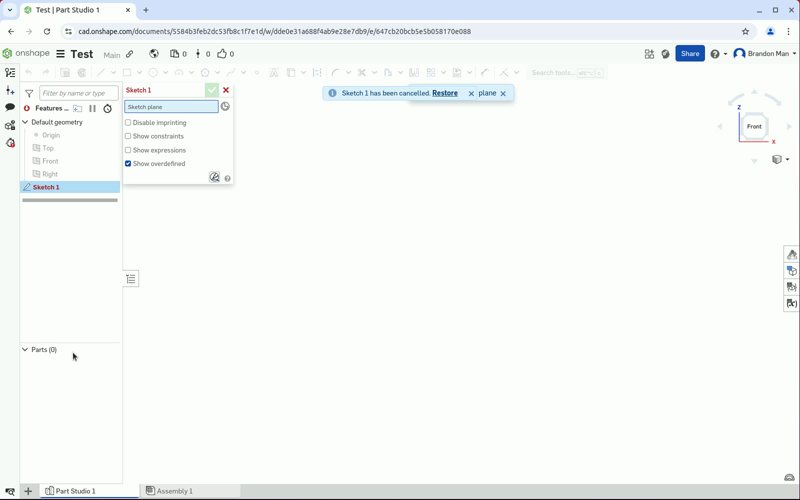
mouse_move(73, 163)
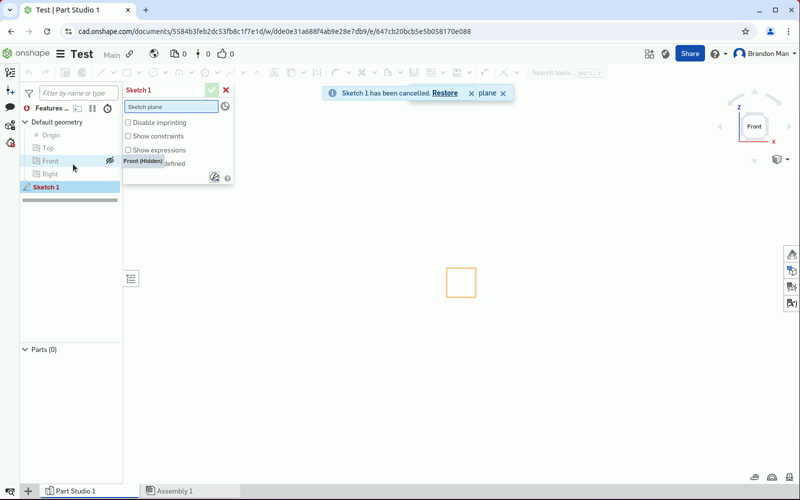
click(73, 163)
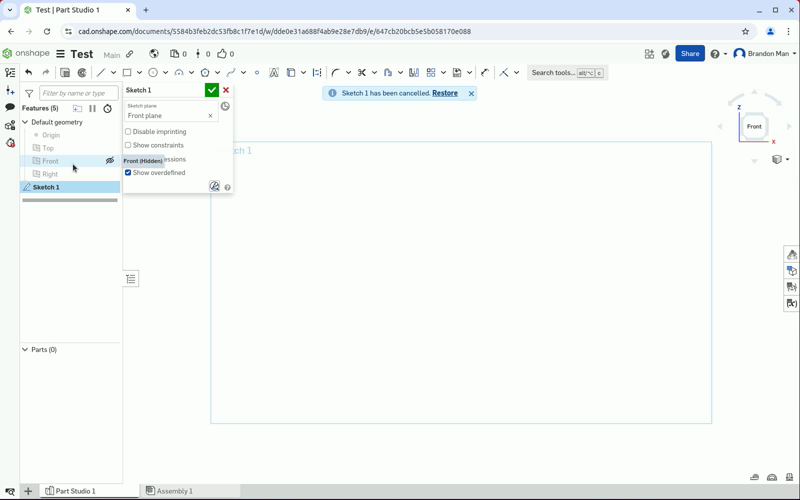
mouse_move(73, 352)
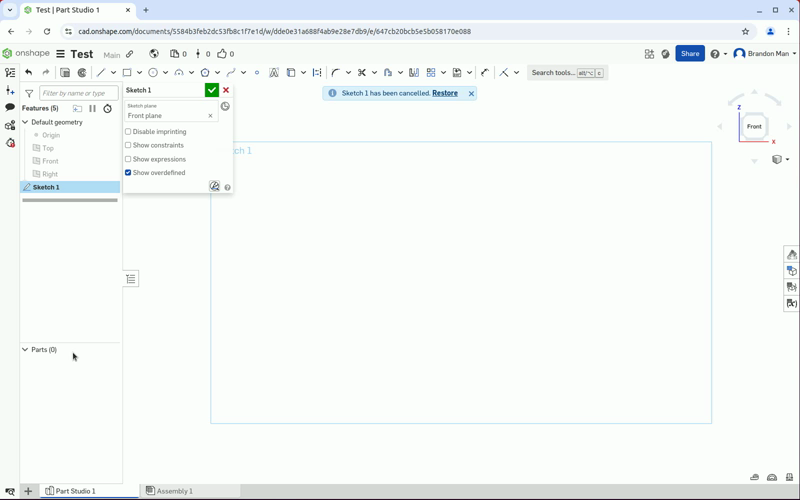
key(y)
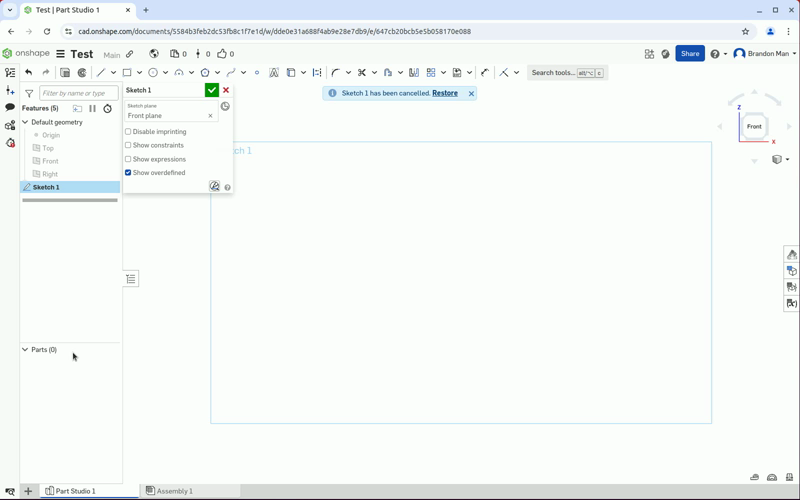
key(l)
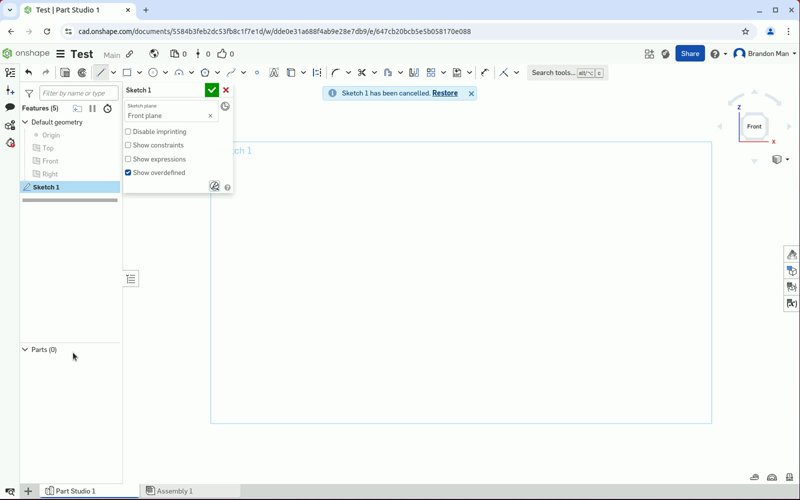
key_down(shift)
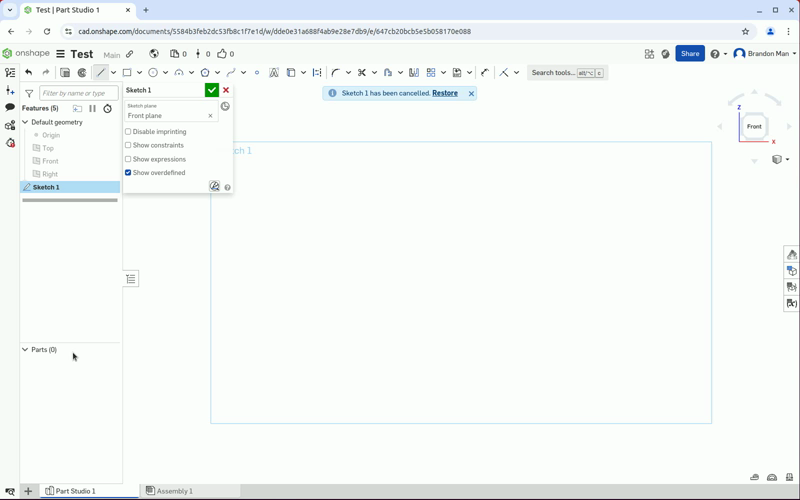
mouse_move(416, 298)
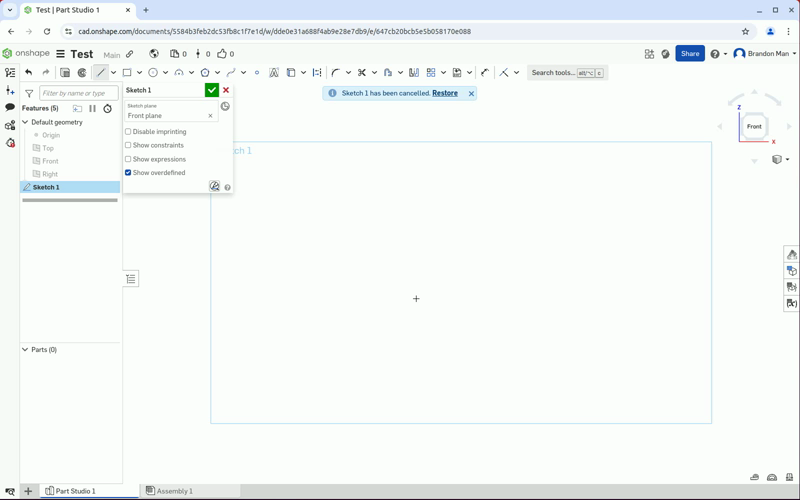
click(416, 298)
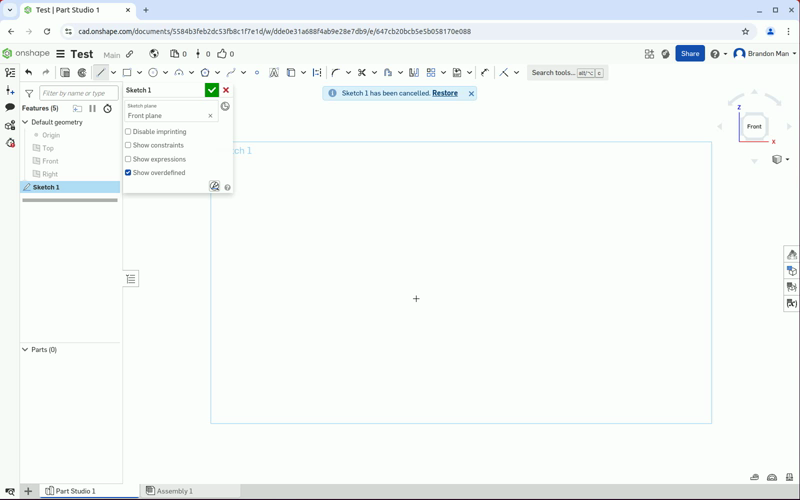
key_up(shift)
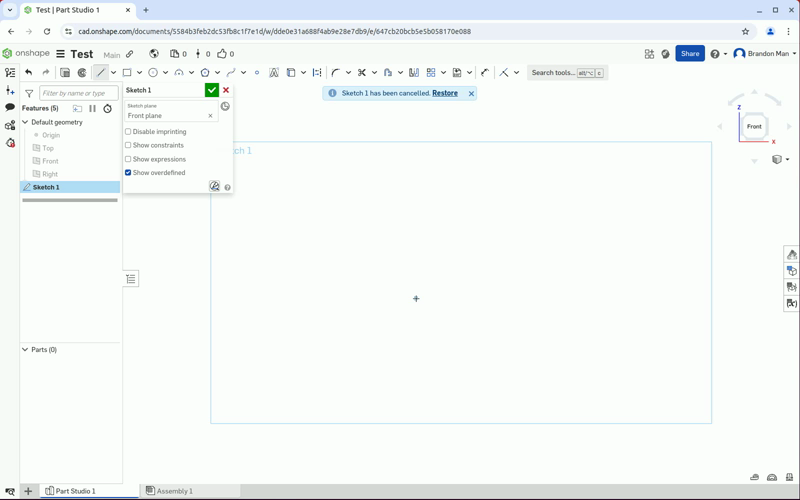
key_down(shift)
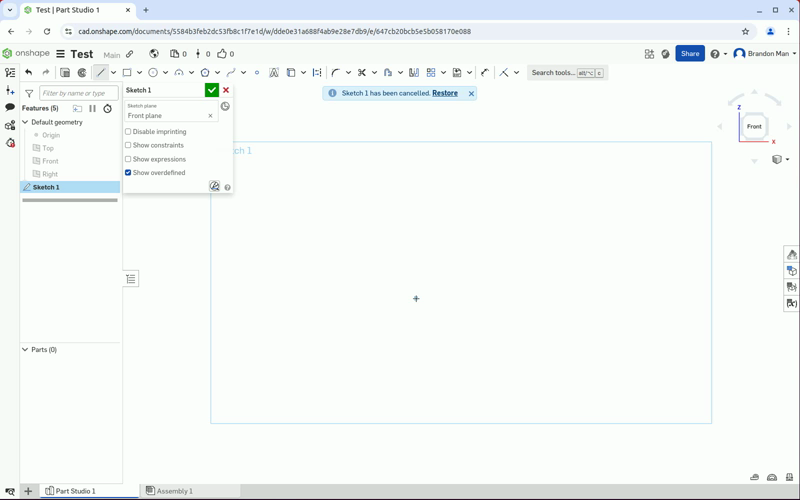
mouse_move(482, 298)
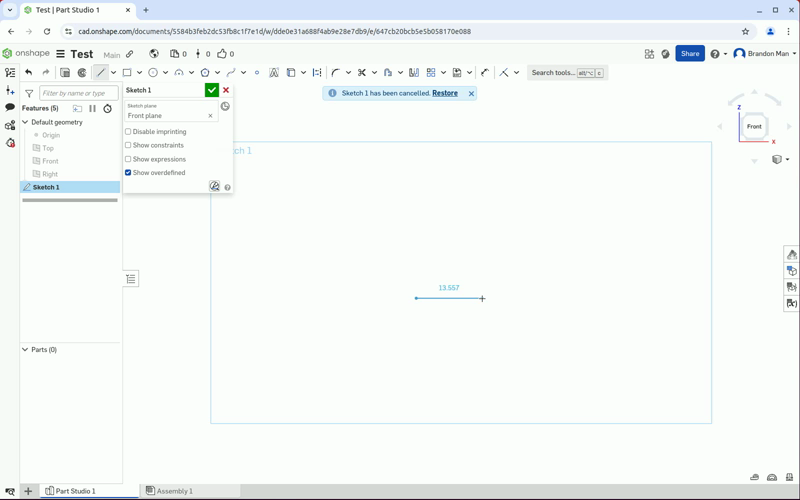
click(482, 298)
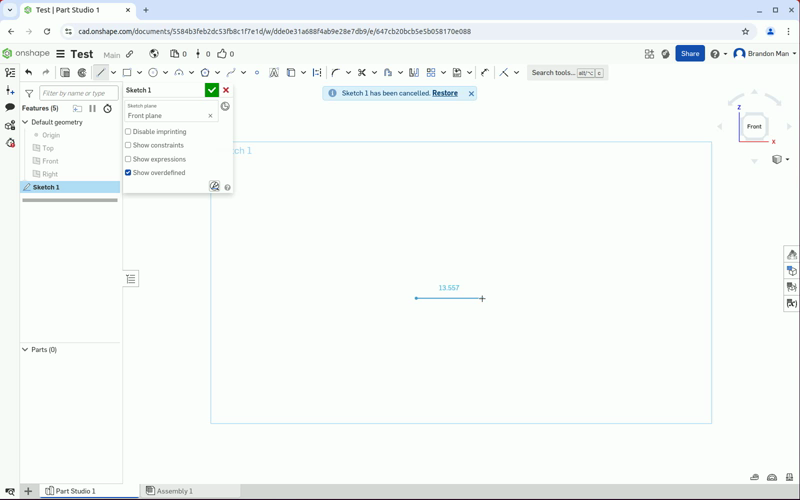
key_up(shift)
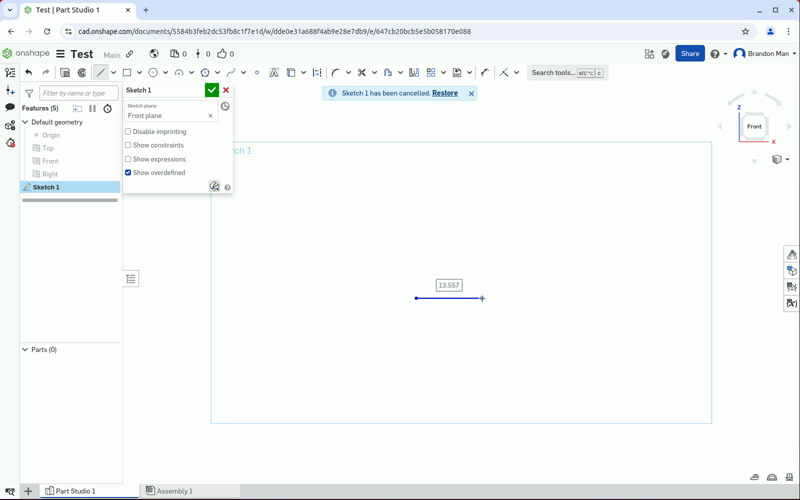
key_down(shift)
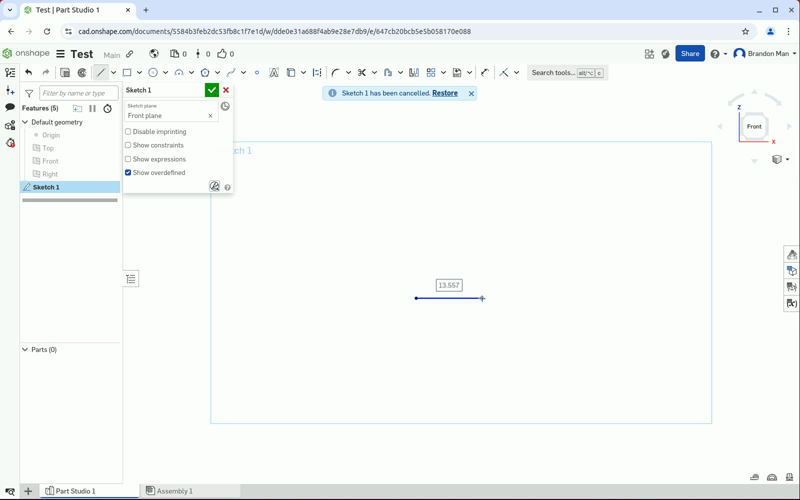
mouse_move(482, 209)
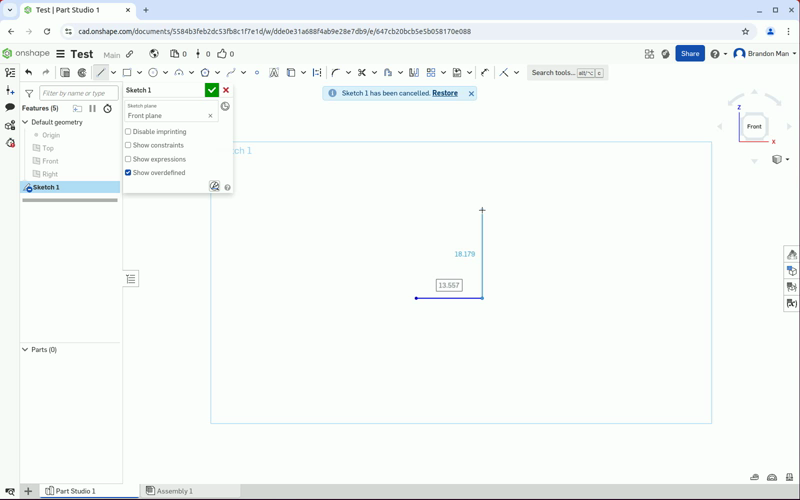
click(482, 209)
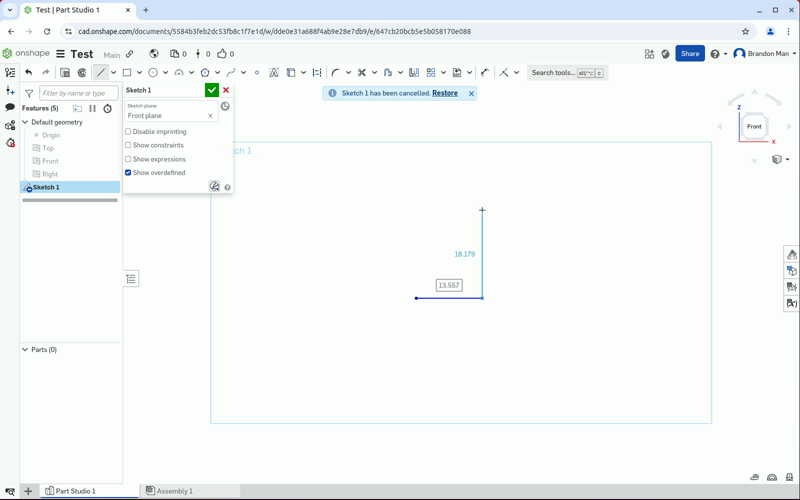
key_up(shift)
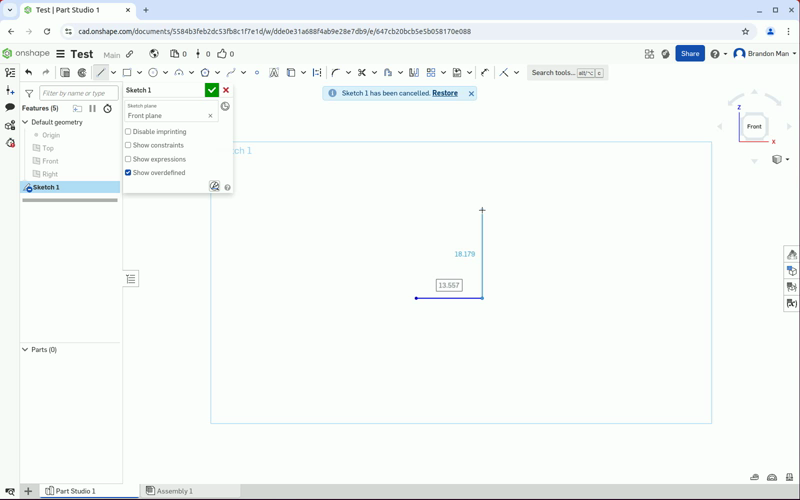
key_down(shift)
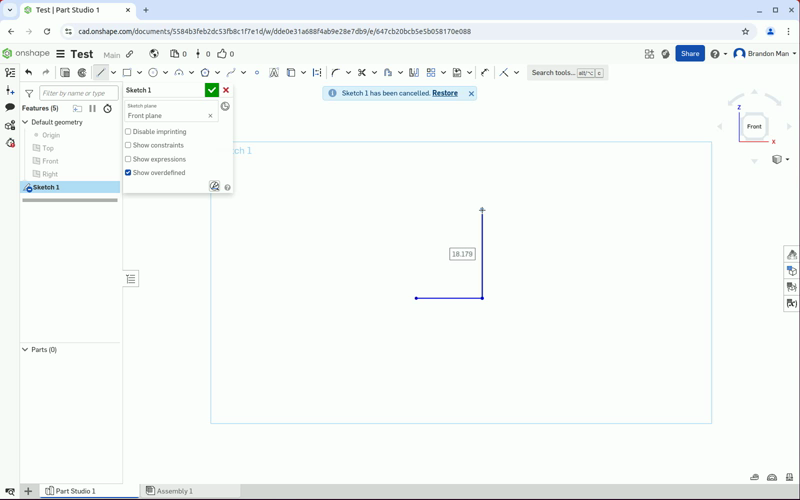
mouse_move(416, 209)
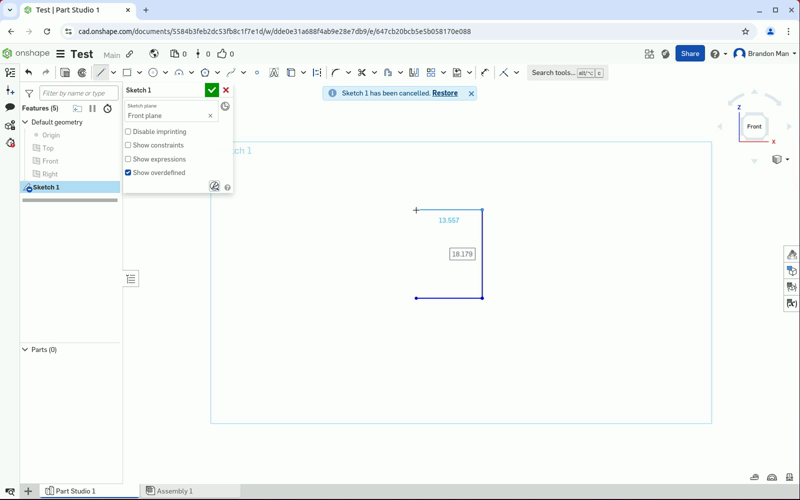
click(416, 209)
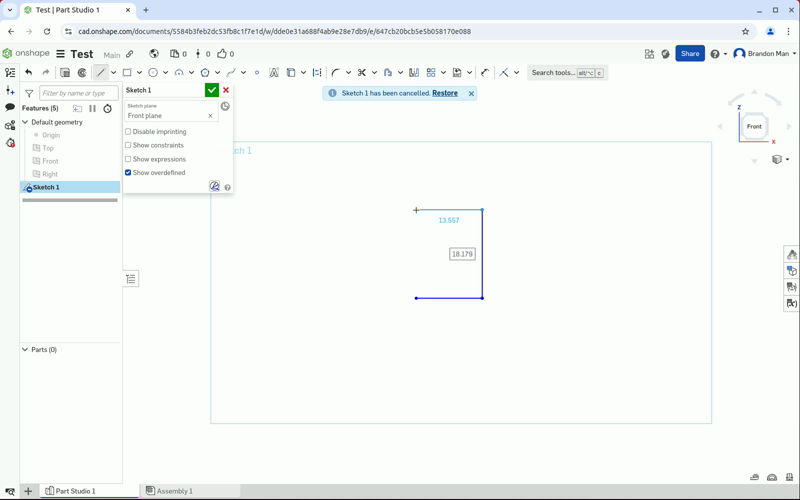
key_up(shift)
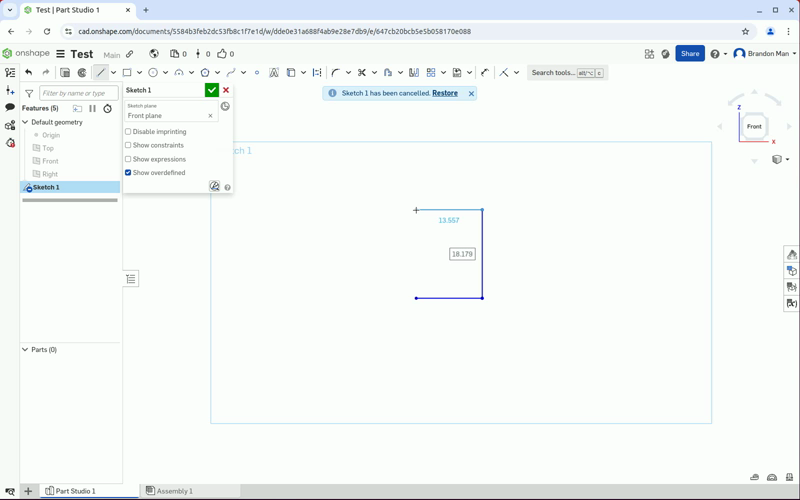
key_down(shift)
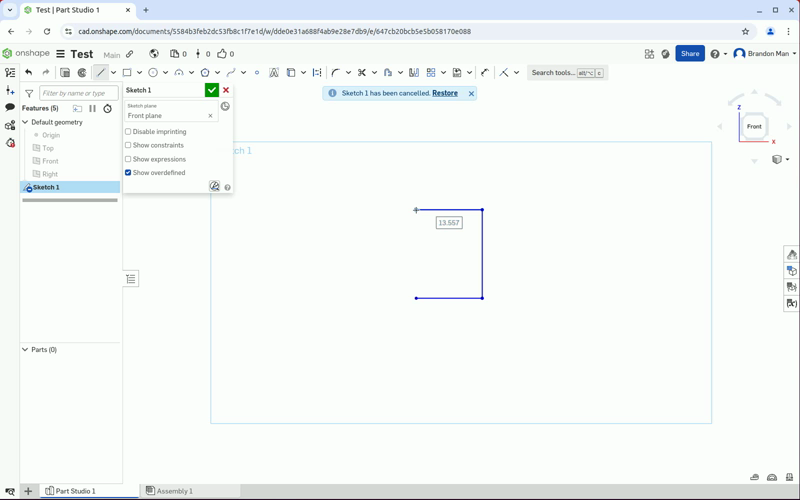
mouse_move(416, 298)
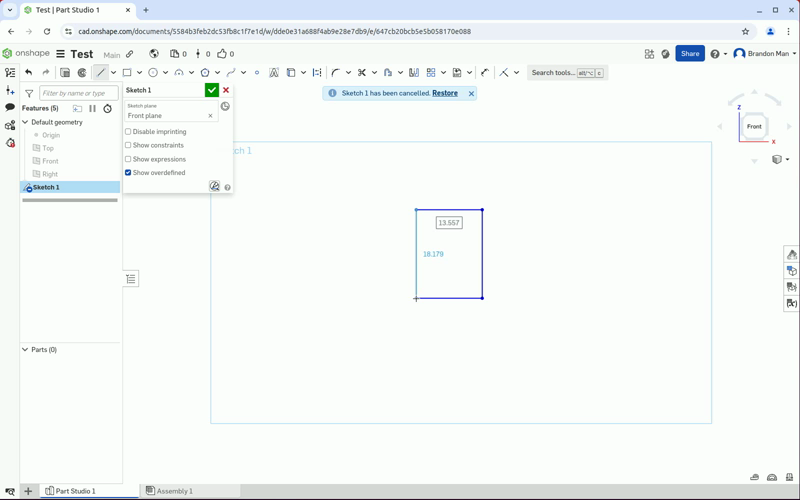
key_up(shift)
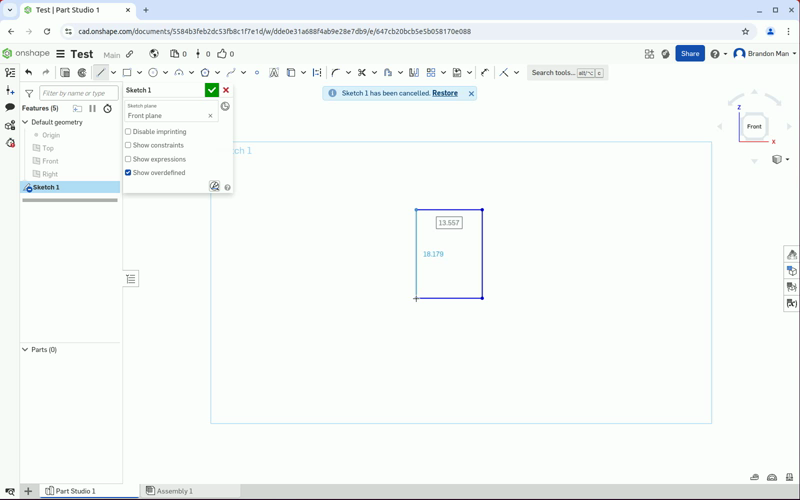
click(416, 298)
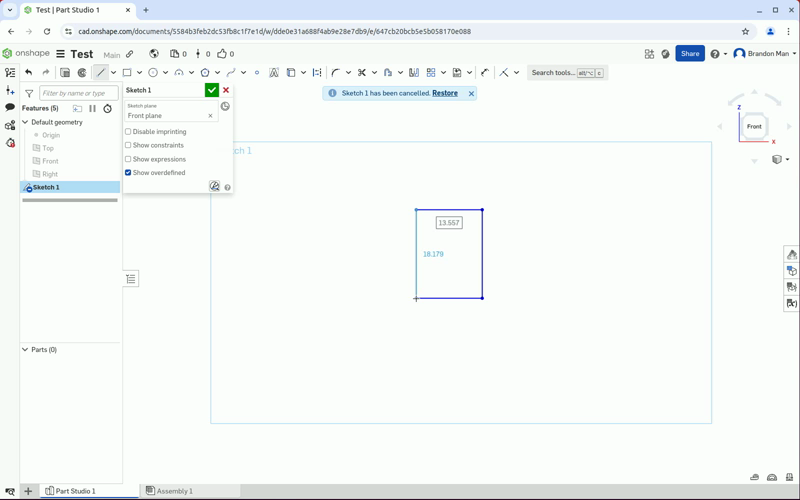
key(esc)
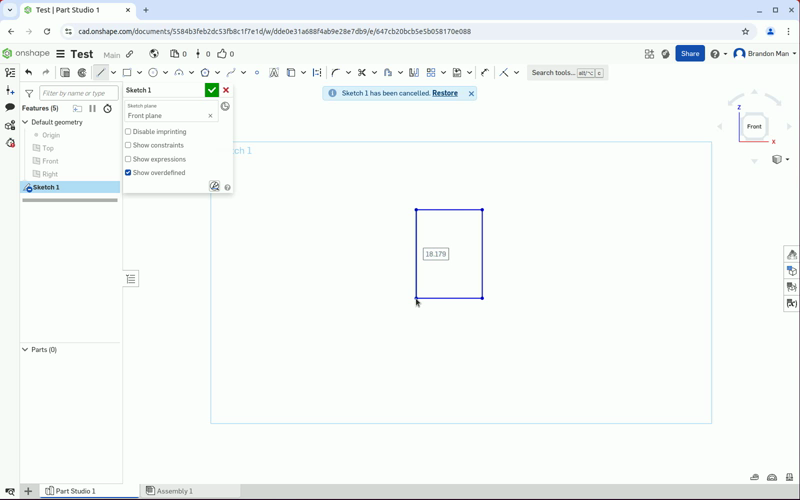
key(c)
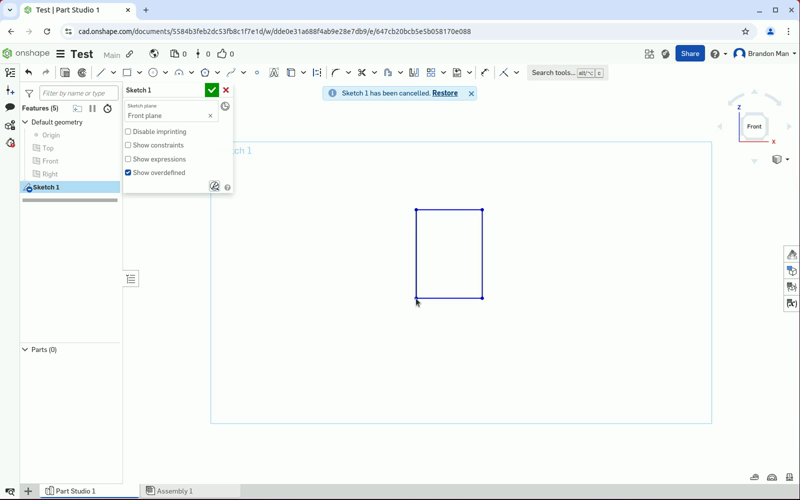
key_down(shift)
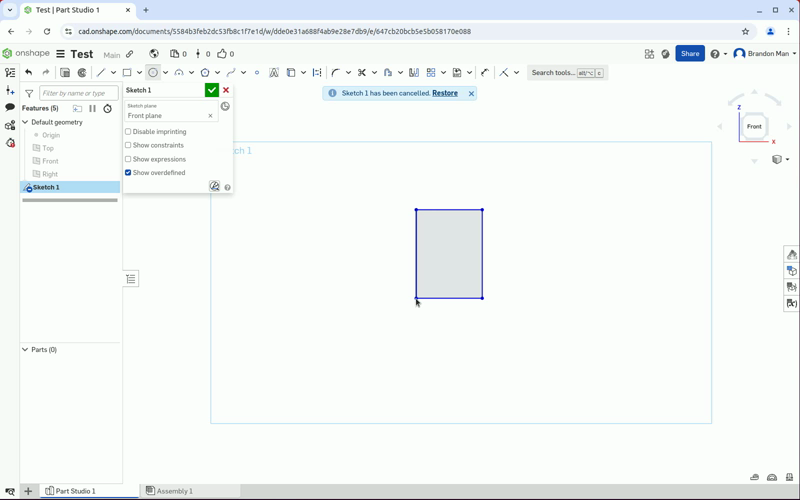
mouse_move(421, 295)
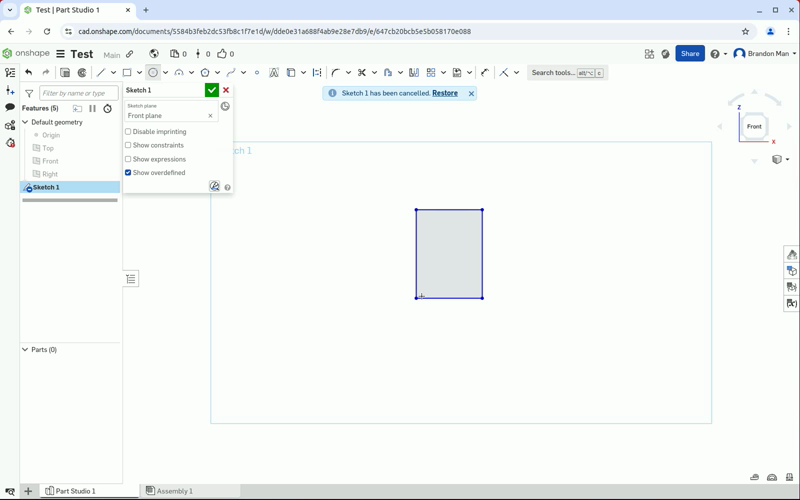
click(421, 295)
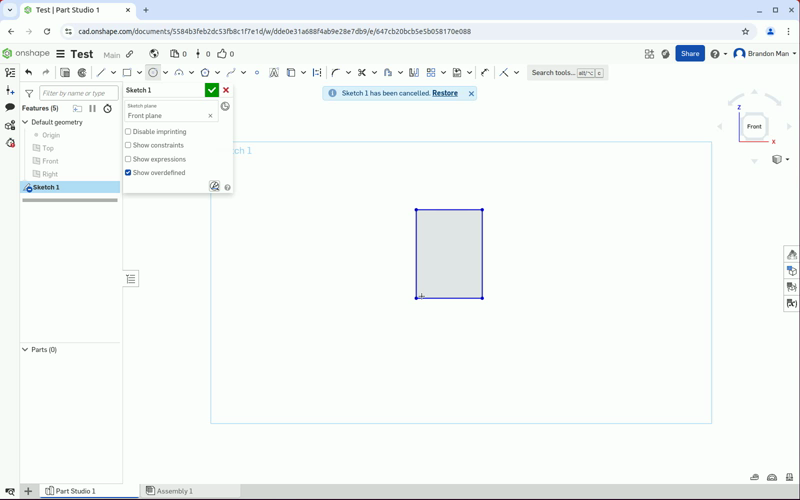
key_up(shift)
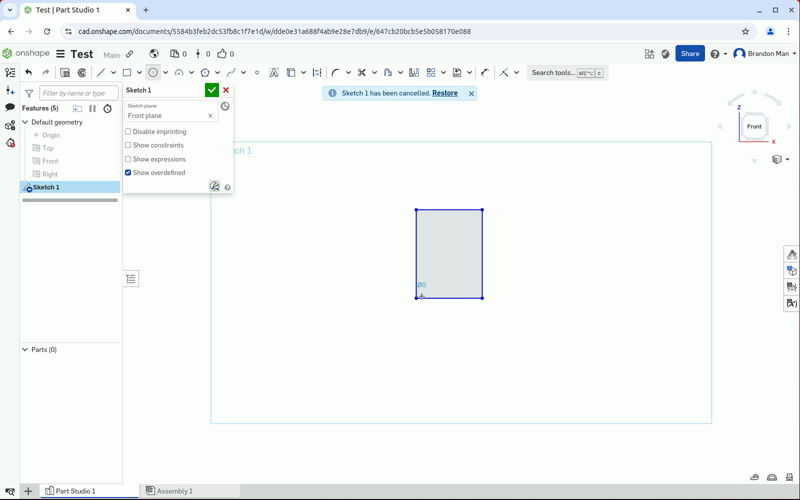
mouse_move(423, 295)
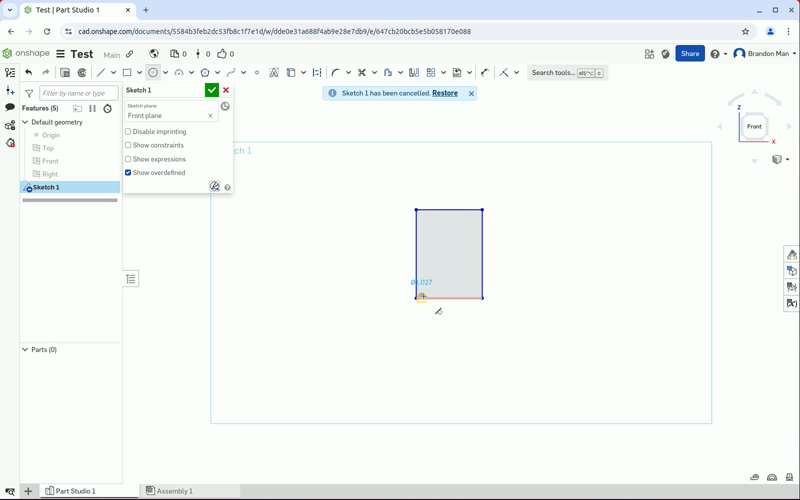
scroll(6)
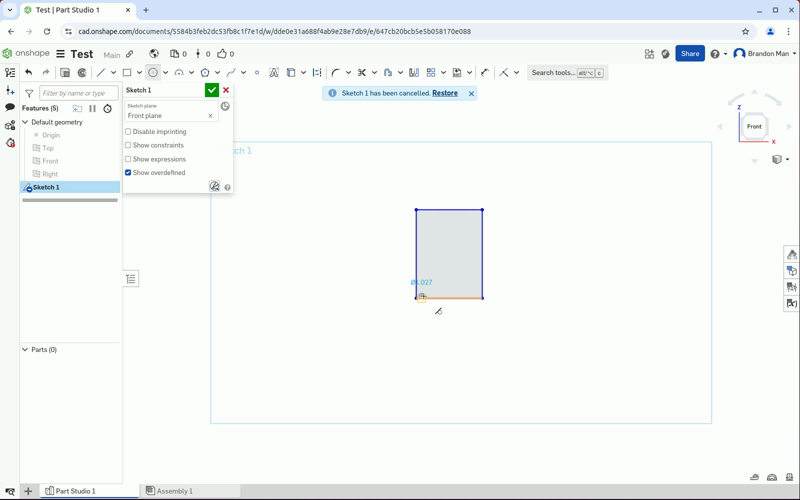
scroll(6)
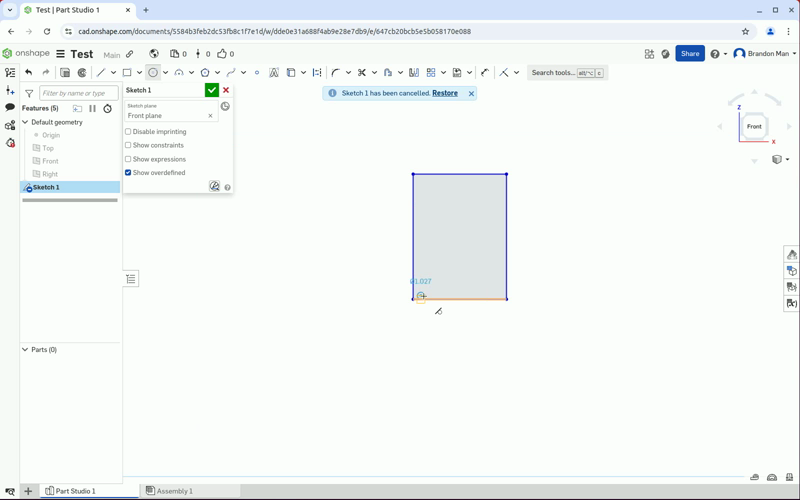
scroll(6)
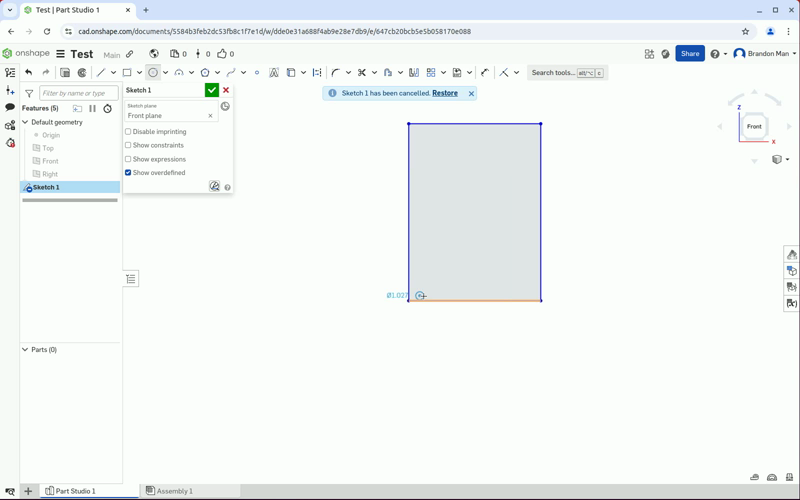
scroll(6)
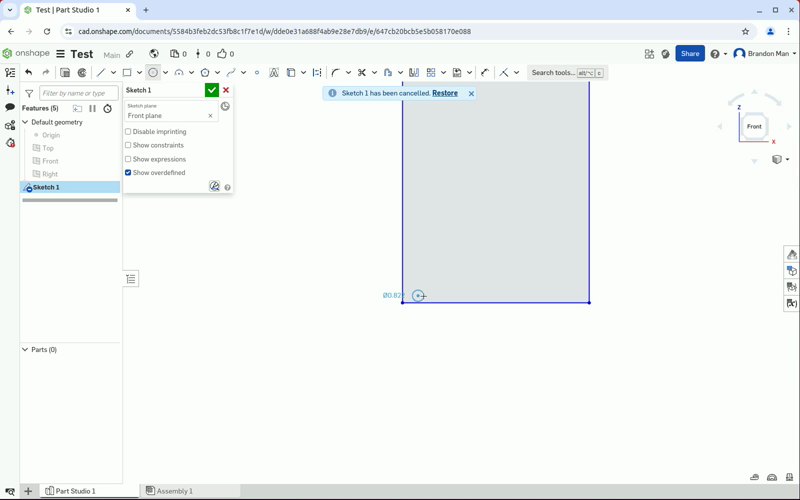
scroll(6)
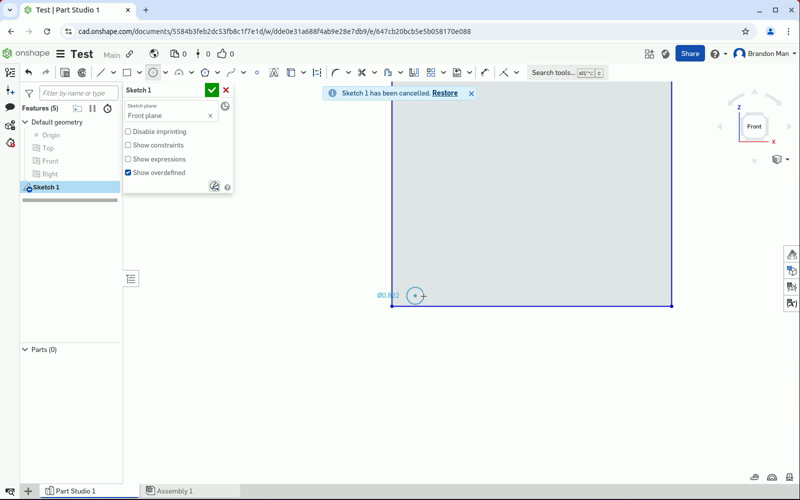
scroll(6)
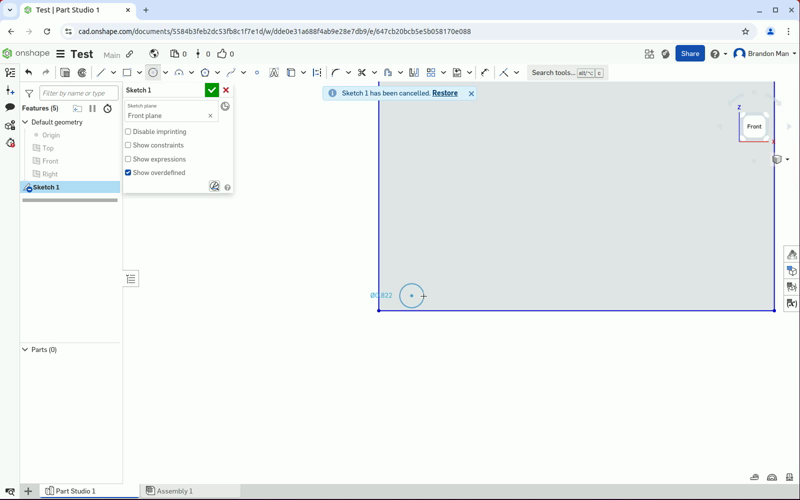
scroll(6)
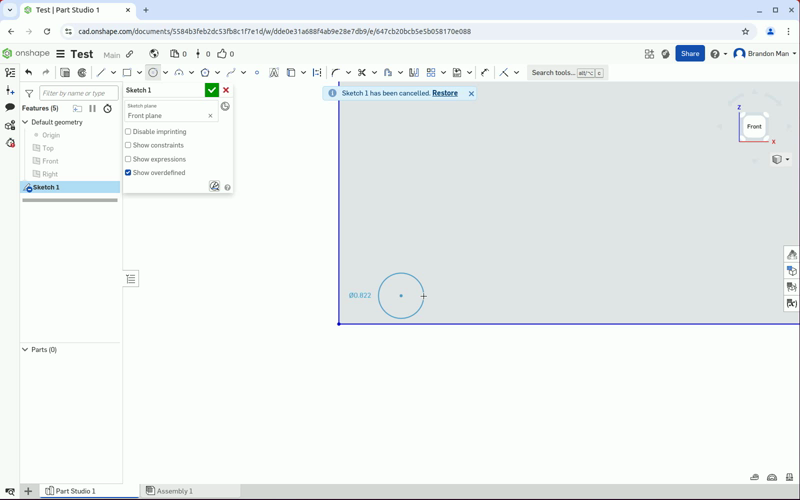
click(423, 295)
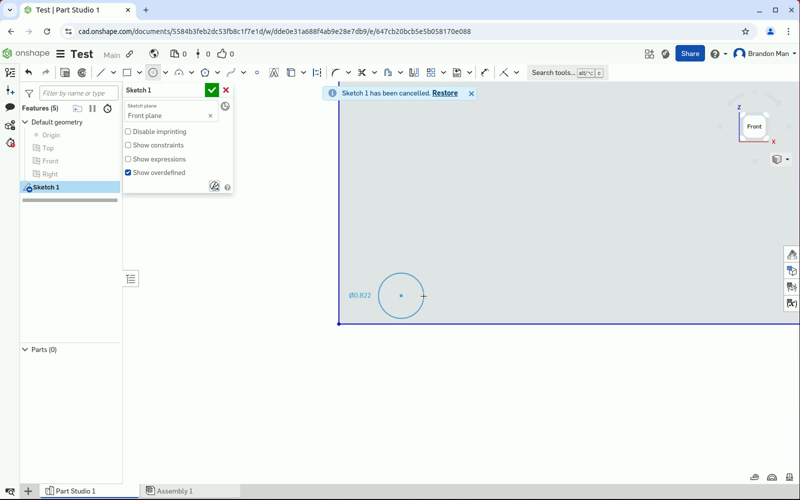
scroll(-6)
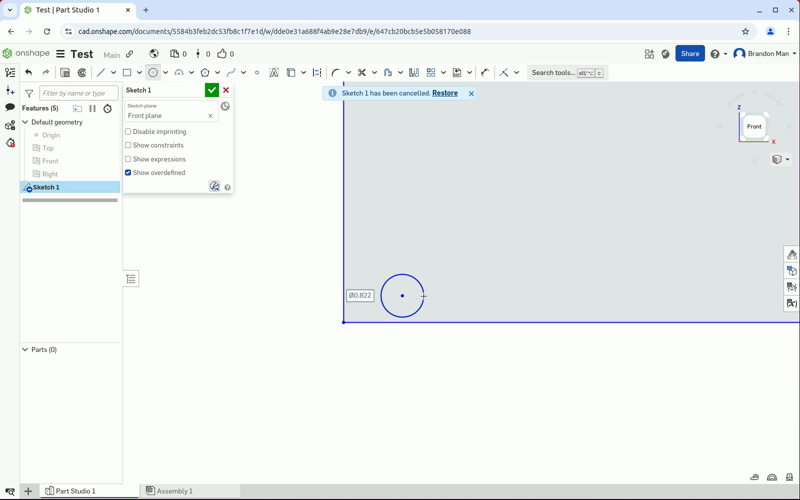
scroll(-6)
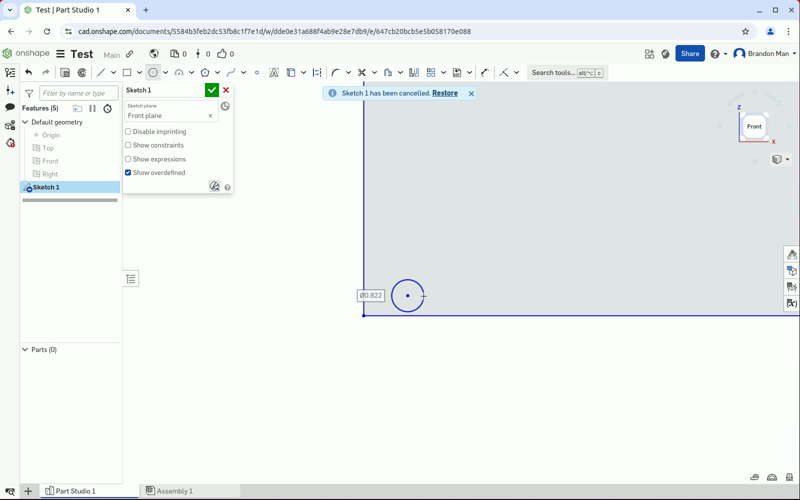
scroll(-6)
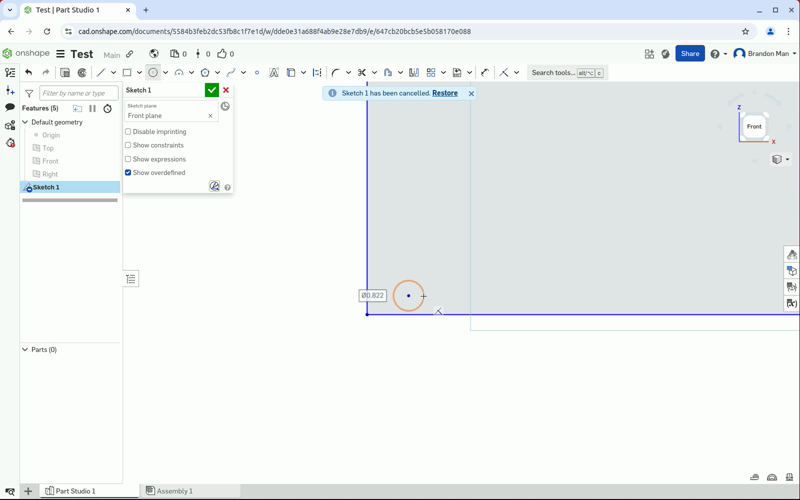
scroll(-6)
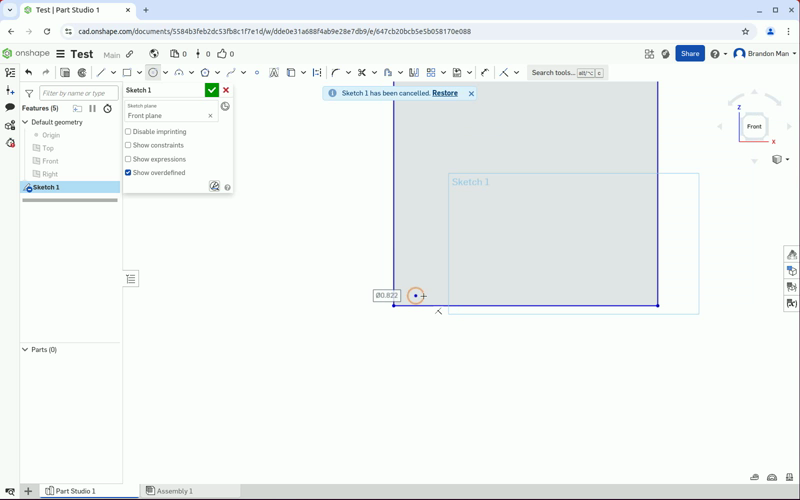
scroll(-6)
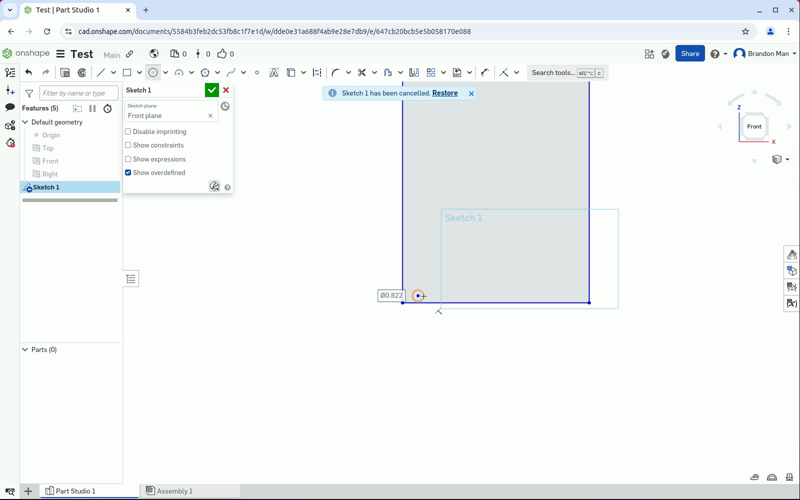
scroll(-6)
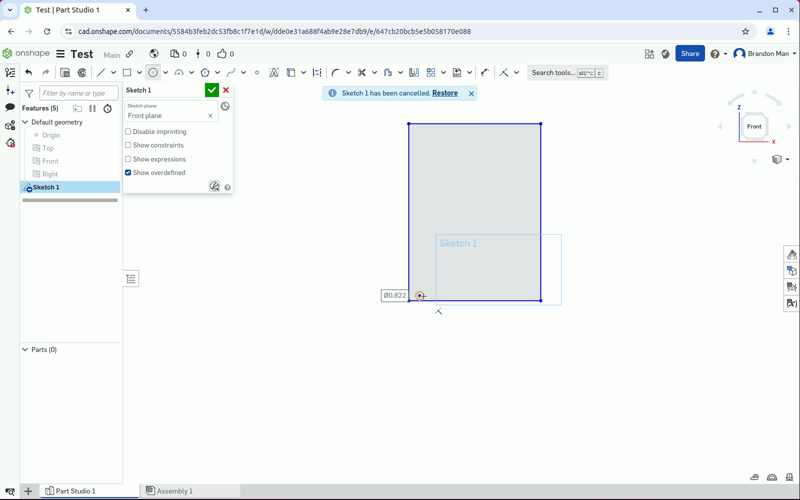
scroll(-6)
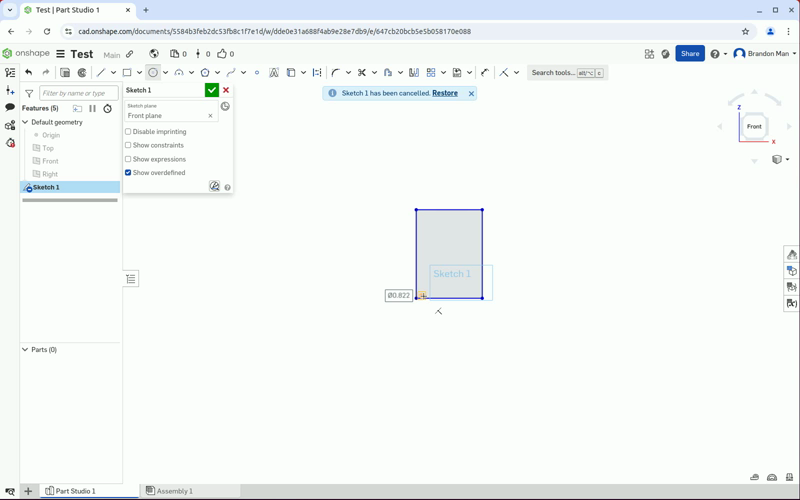
key(esc)
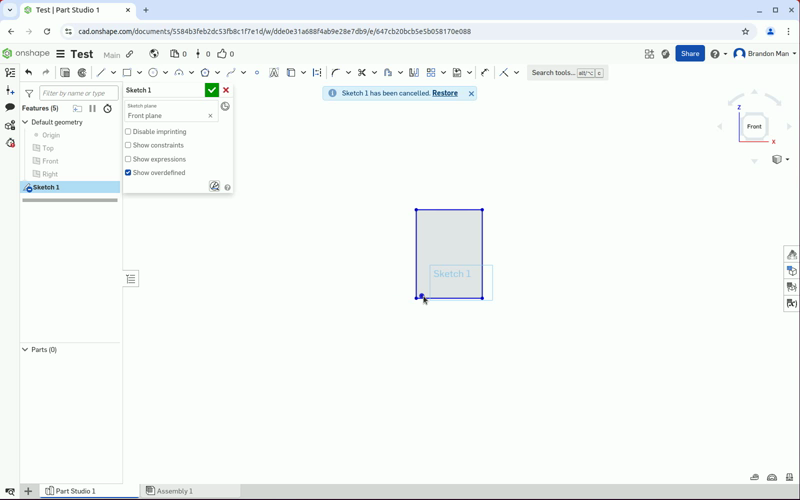
key(c)
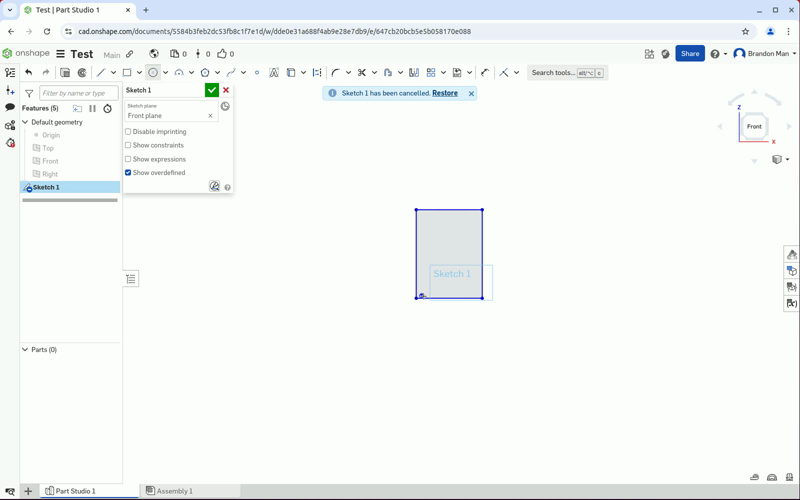
key_down(shift)
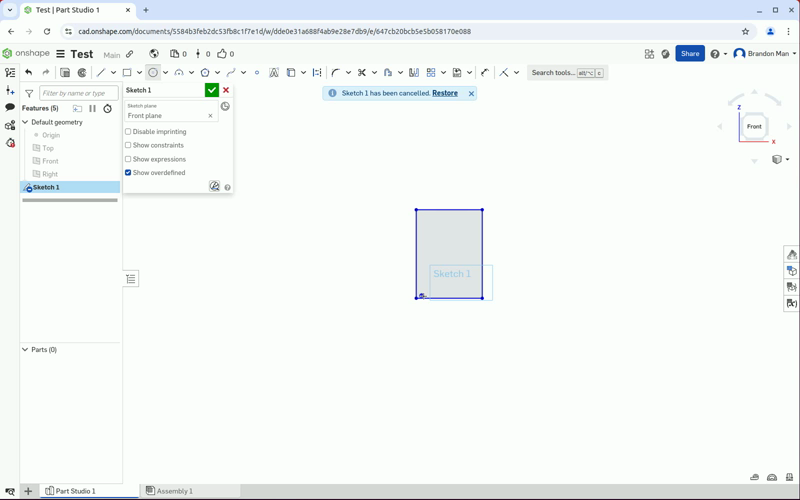
mouse_move(471, 258)
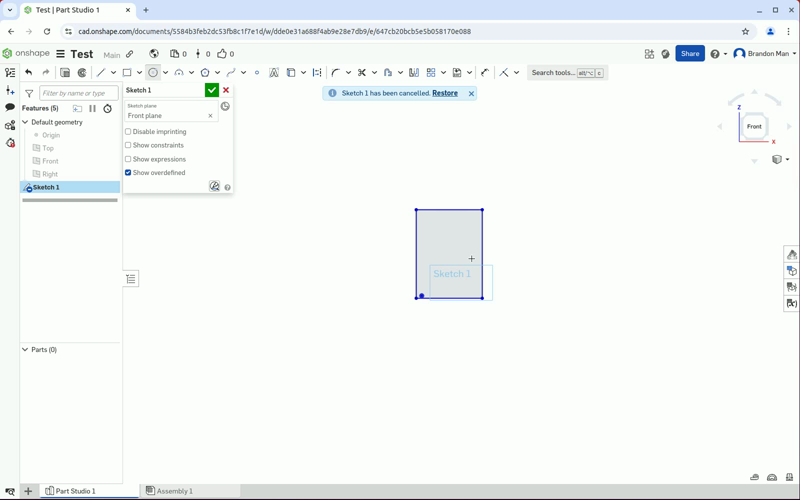
click(471, 258)
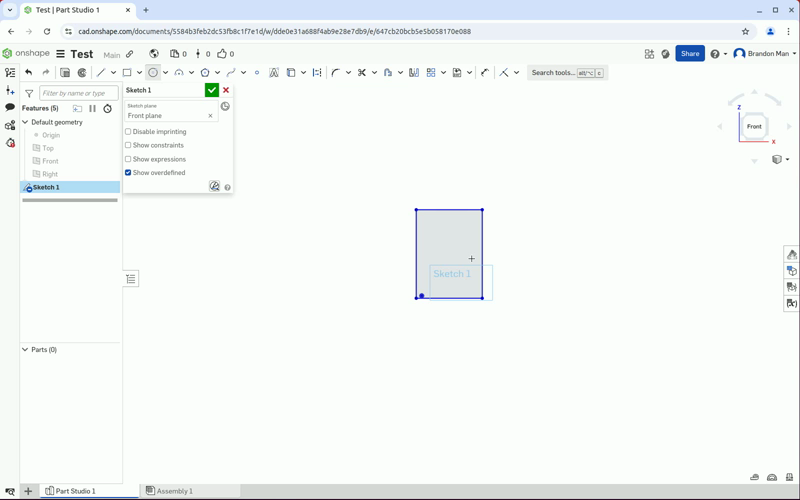
key_up(shift)
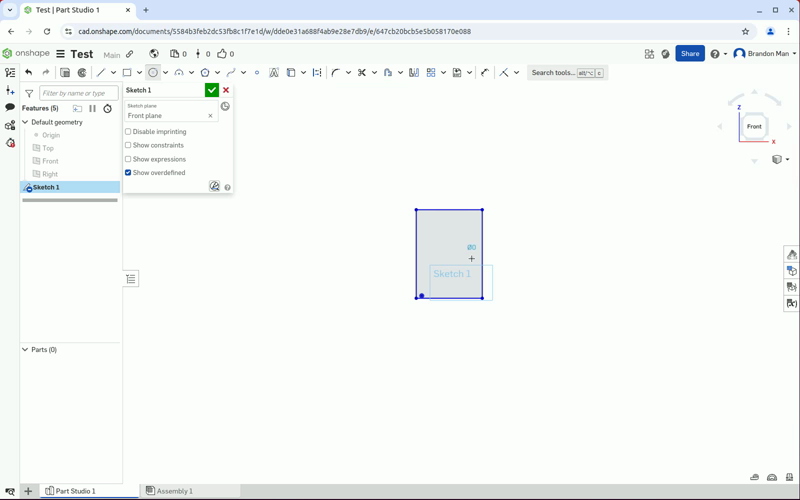
mouse_move(473, 258)
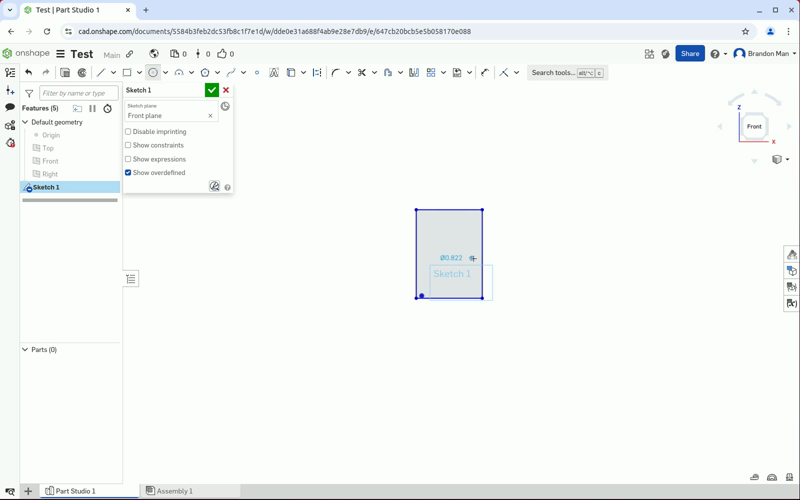
scroll(6)
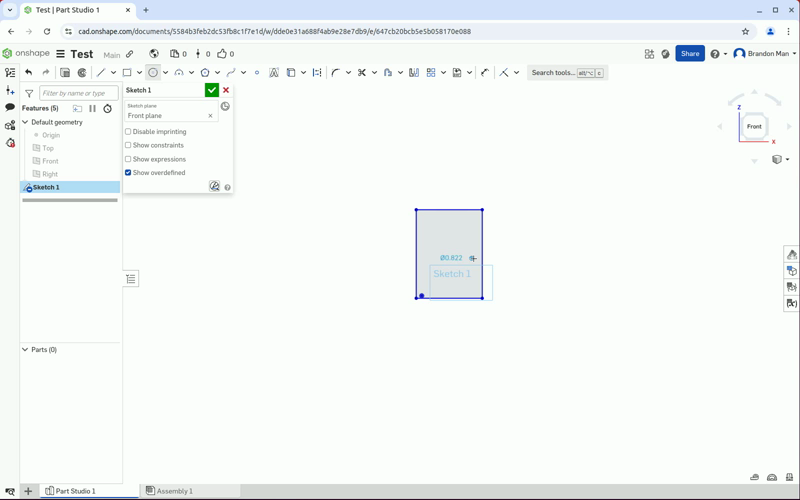
scroll(6)
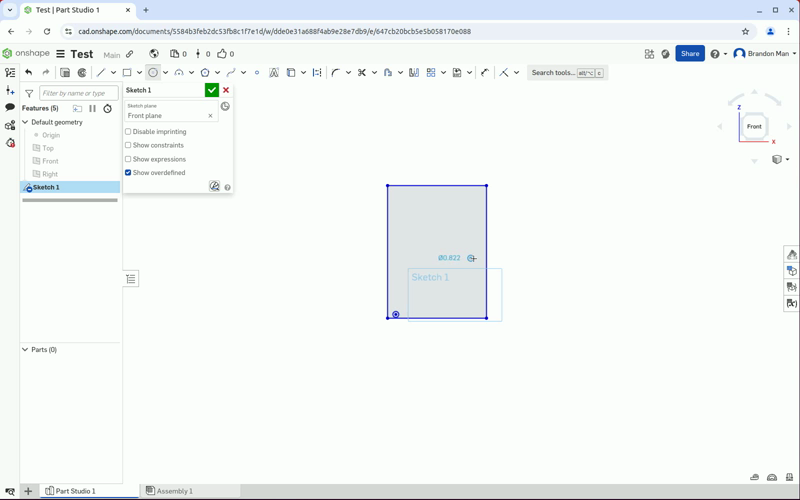
scroll(6)
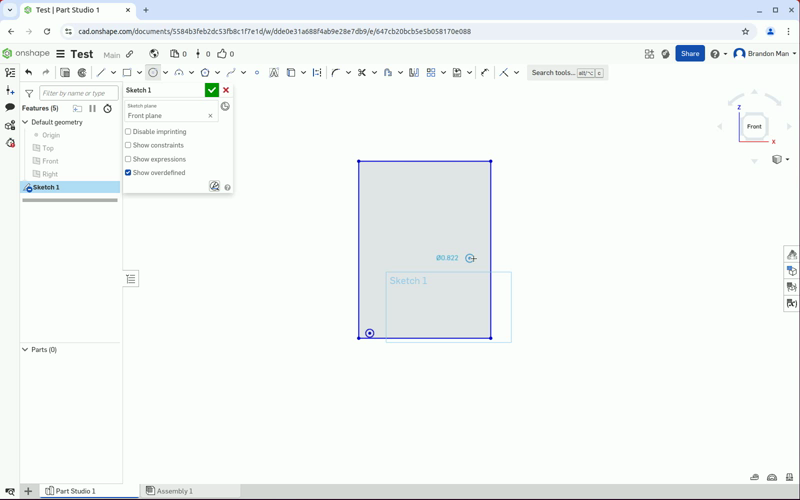
scroll(6)
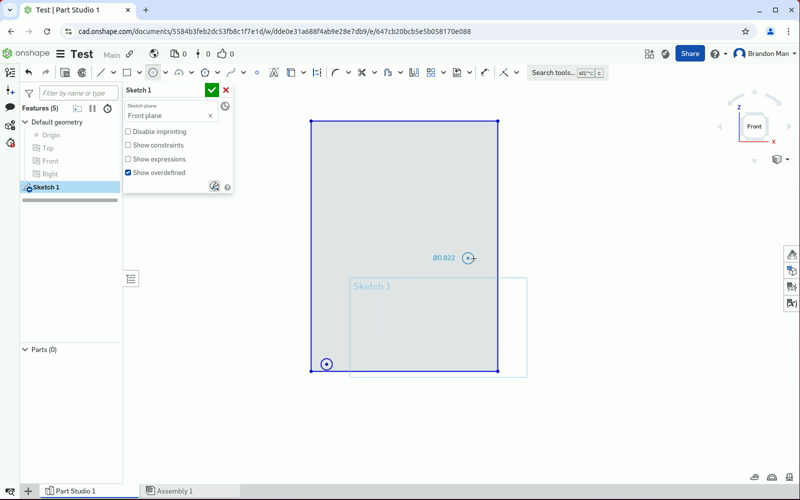
scroll(6)
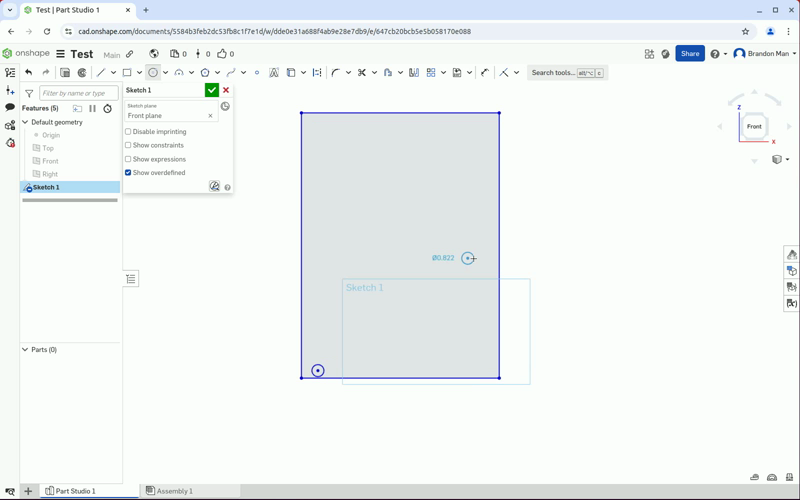
scroll(6)
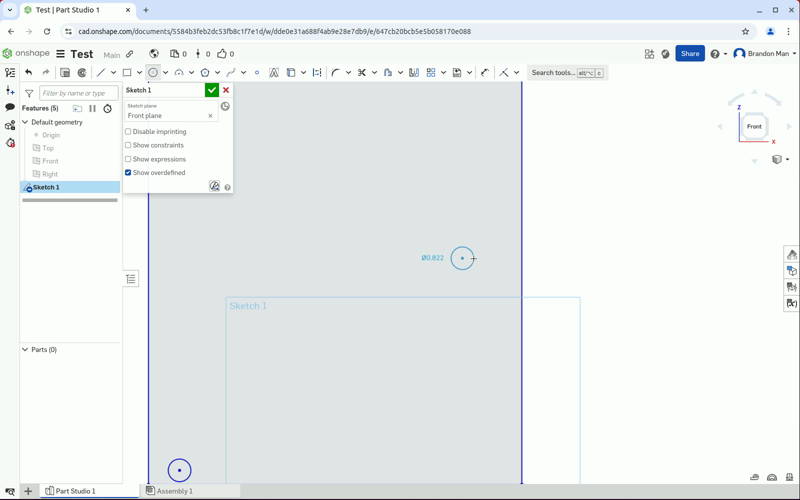
scroll(6)
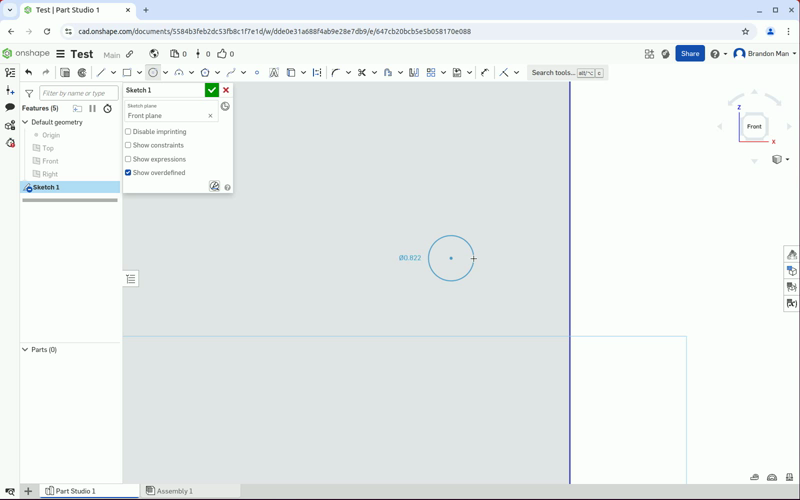
click(473, 258)
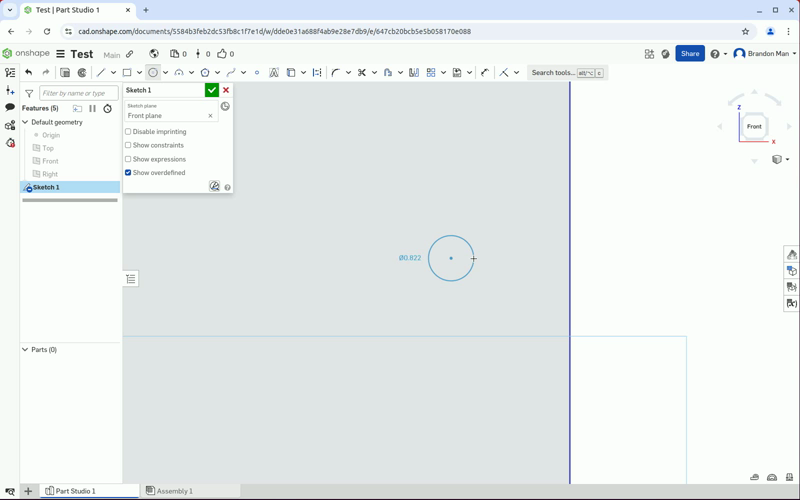
scroll(-6)
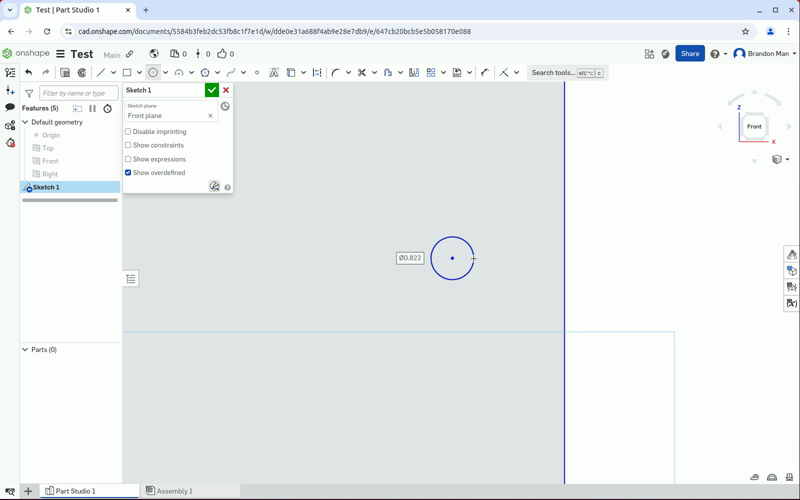
scroll(-6)
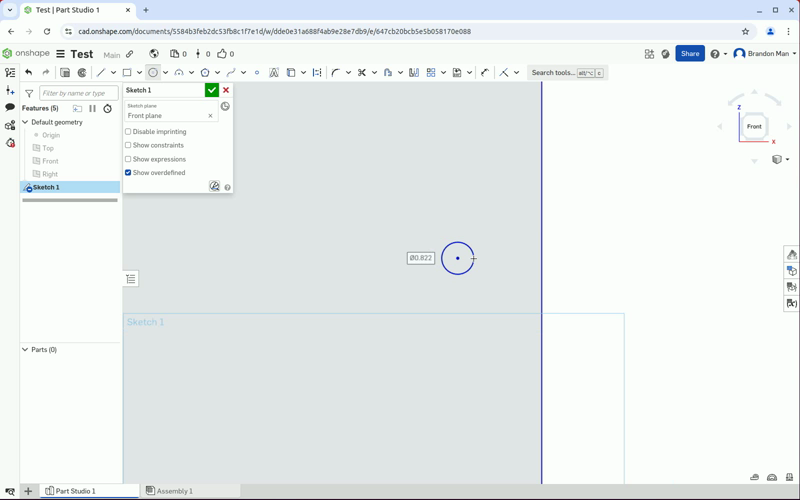
scroll(-6)
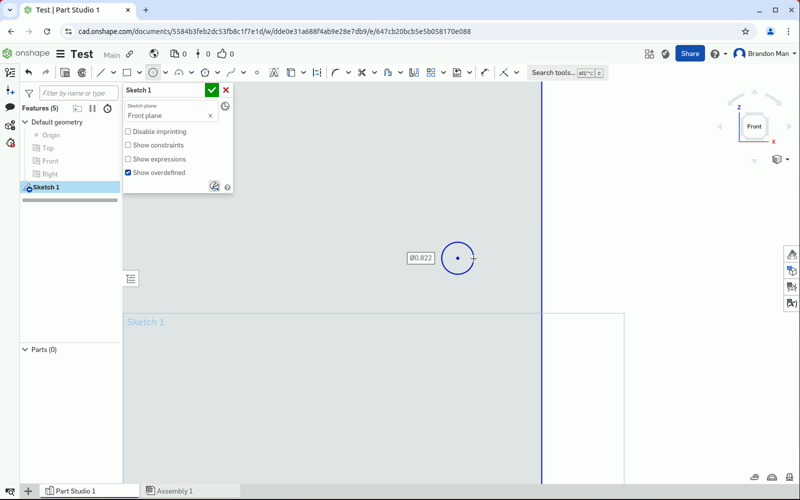
scroll(-6)
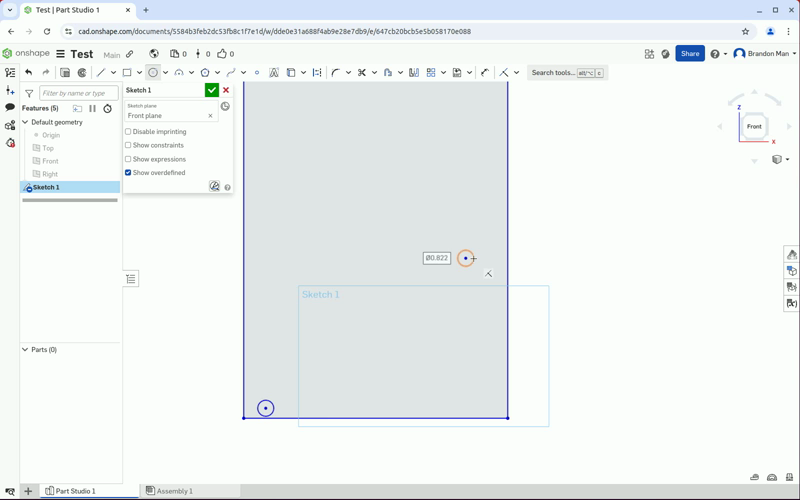
scroll(-6)
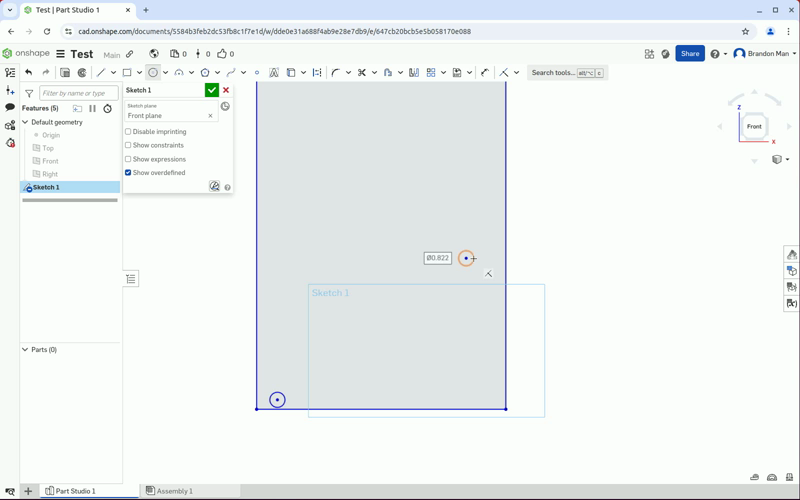
scroll(-6)
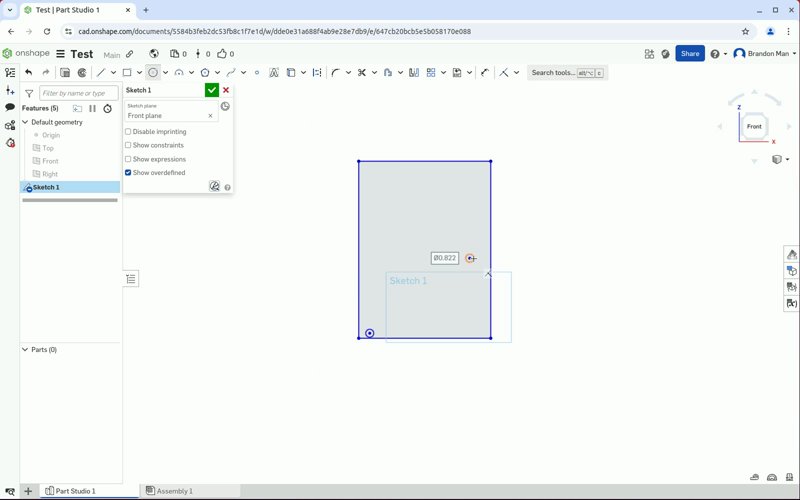
scroll(-6)
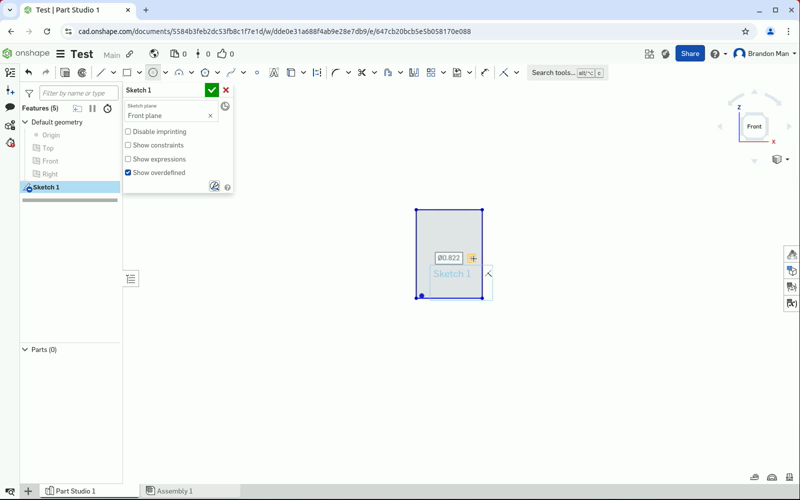
key(esc)
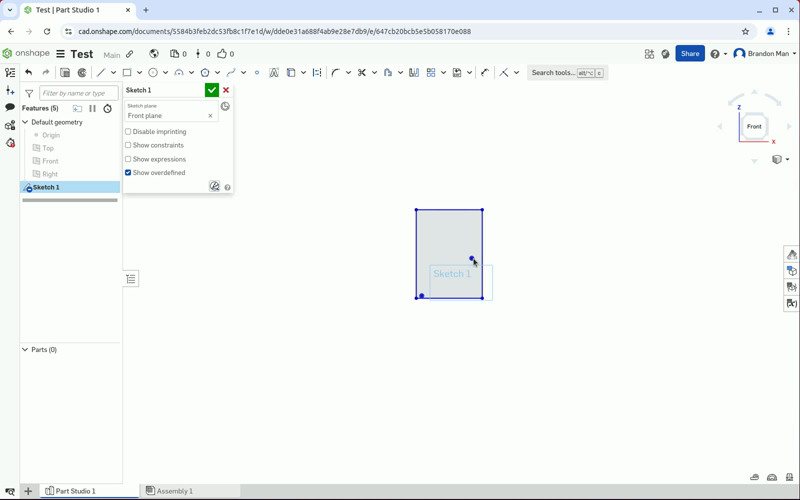
mouse_move(420, 220)
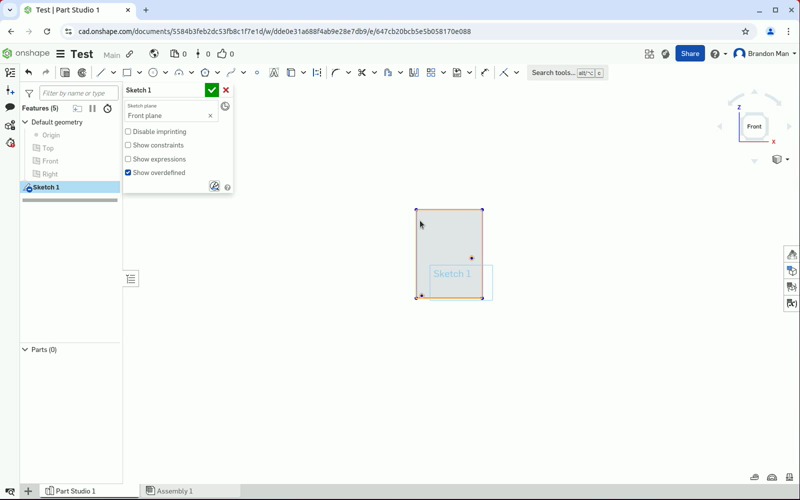
click(420, 220)
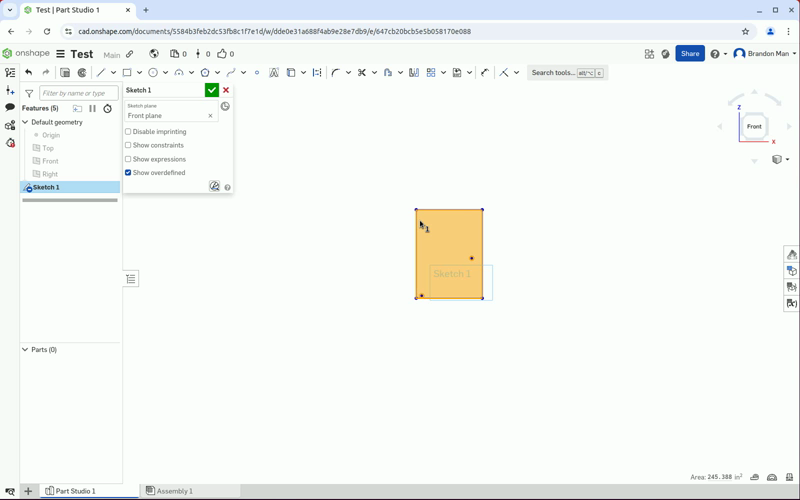
mouse_move(73, 352)
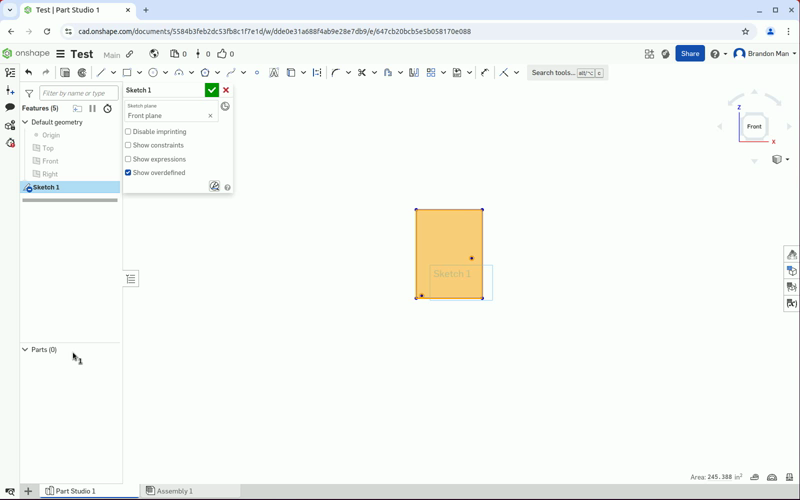
key(shift+y)
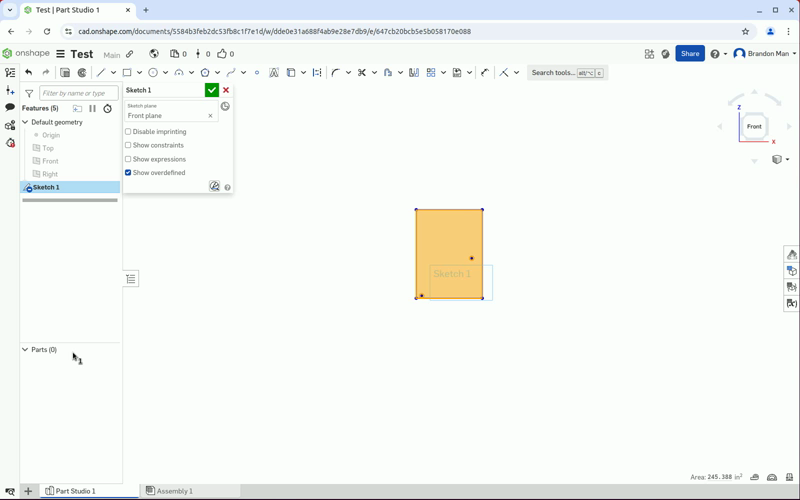
key(shift+e)
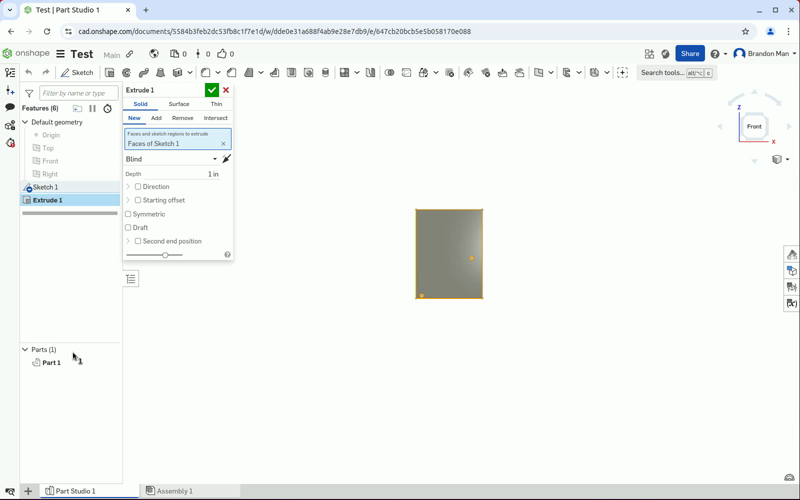
mouse_move(143, 106)
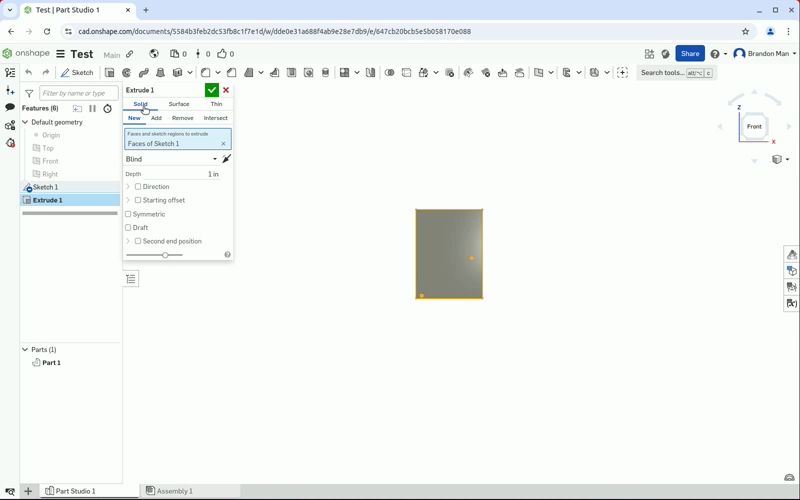
click(143, 106)
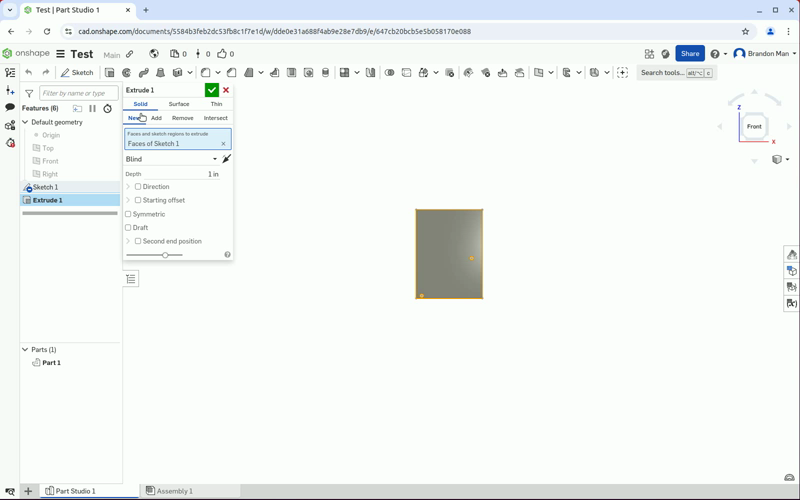
mouse_move(137, 120)
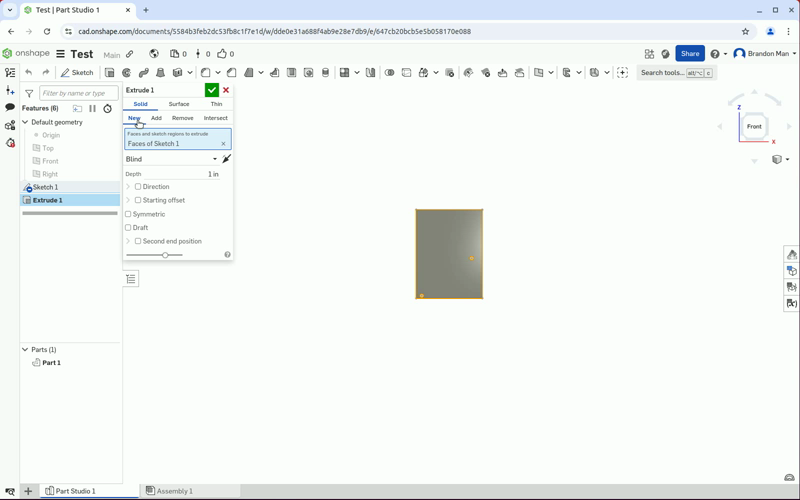
click(137, 120)
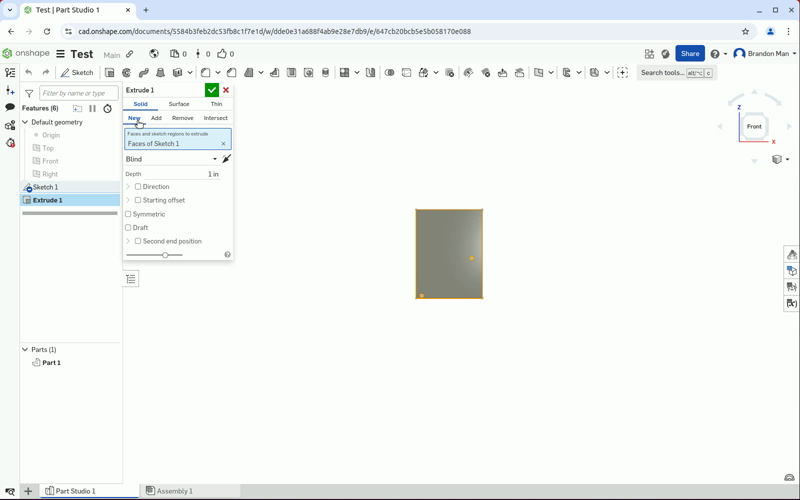
key(tab, 4)
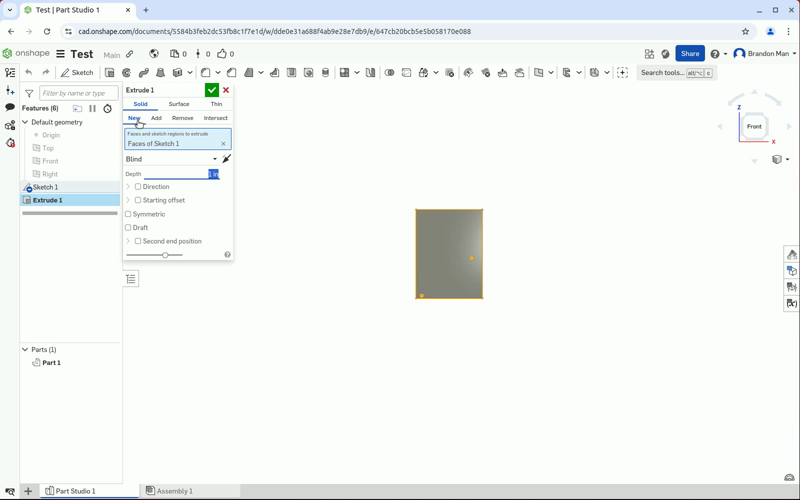
text(2.166)
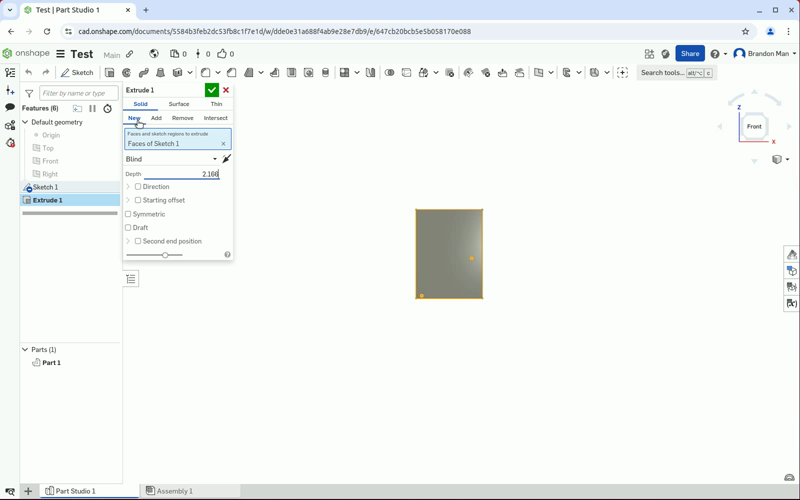
key(enter)
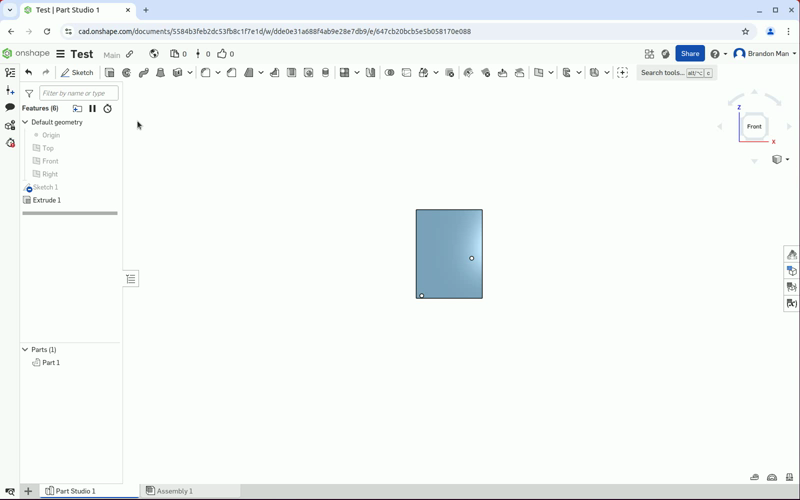
key(shift+h)
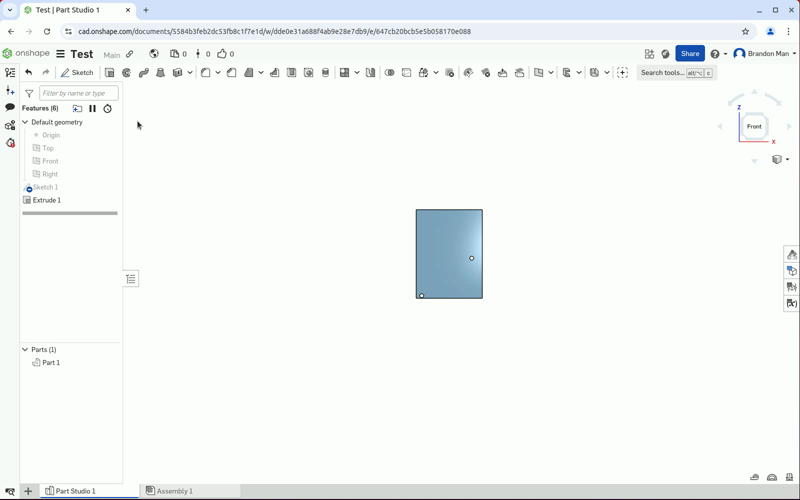
key(shift+h)
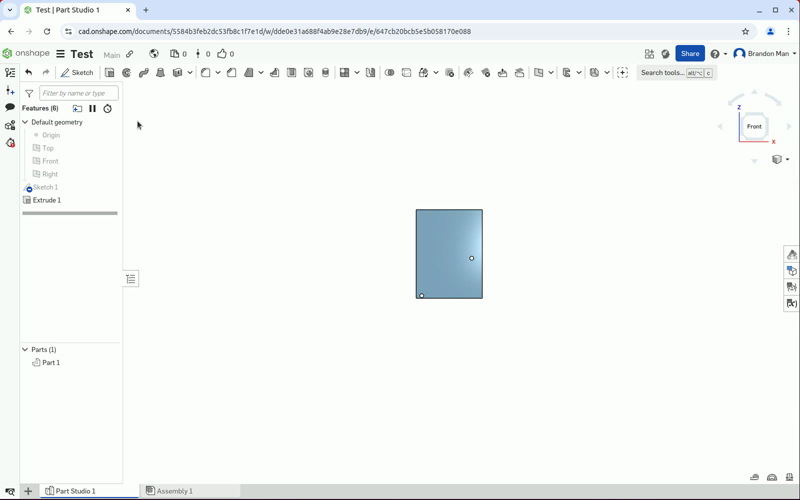
mouse_move(73, 189)
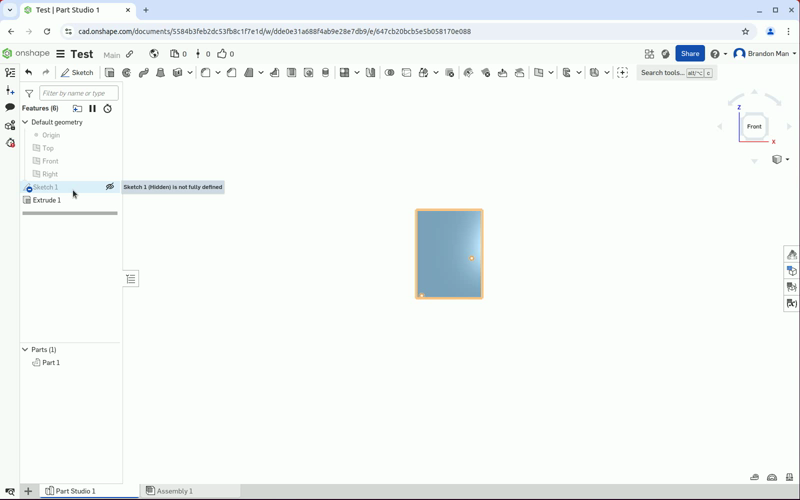
click(73, 189)
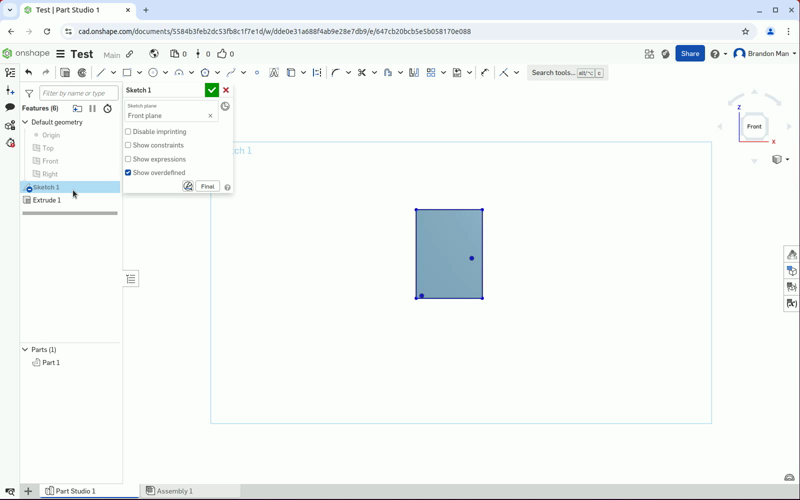
mouse_move(229, 92)
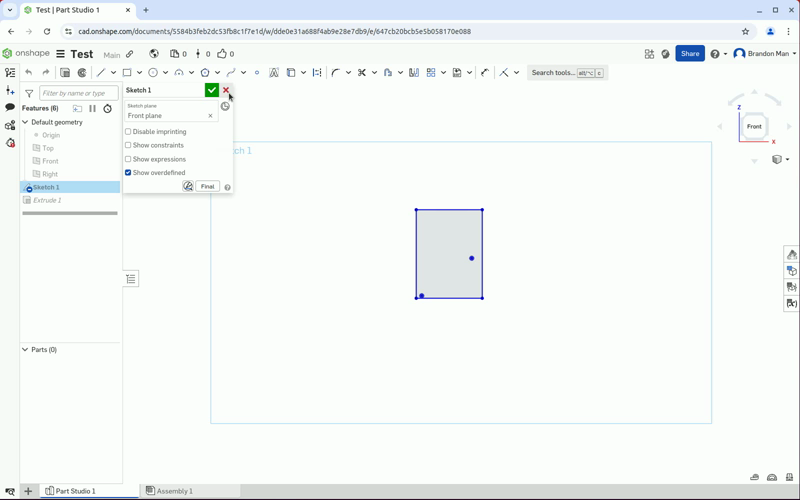
click(229, 92)
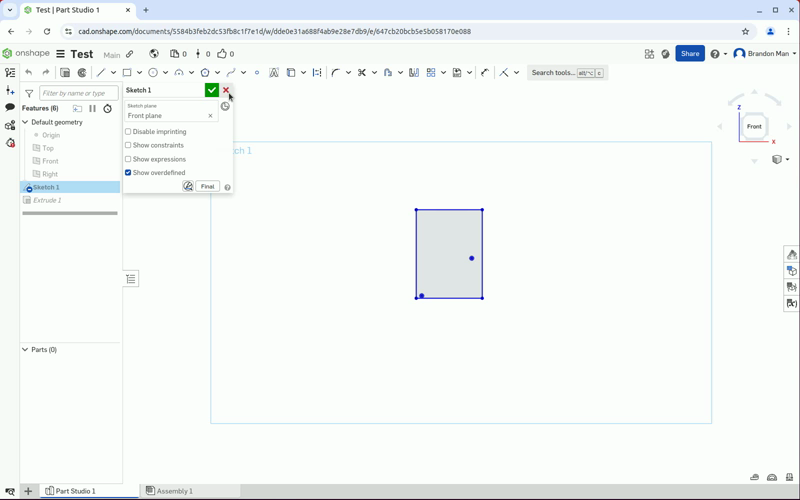
key(shift+s)
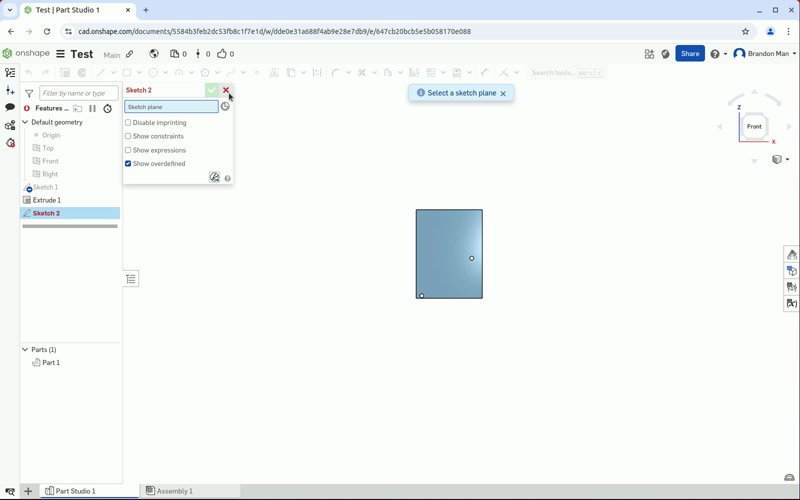
mouse_move(73, 163)
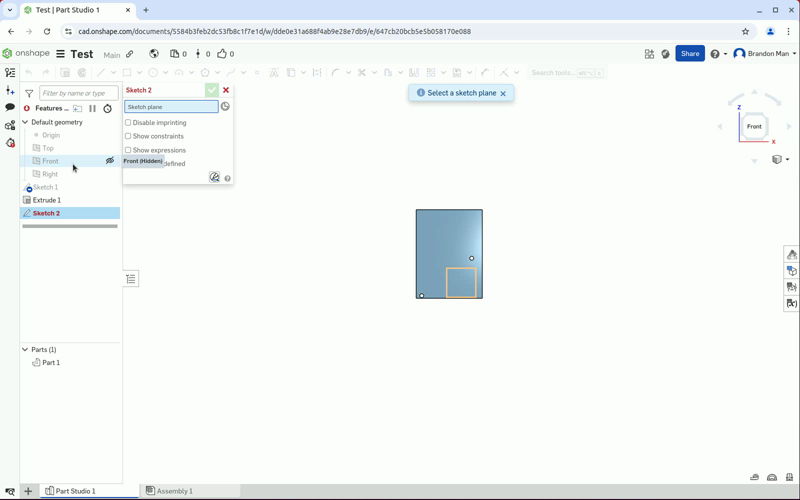
click(73, 163)
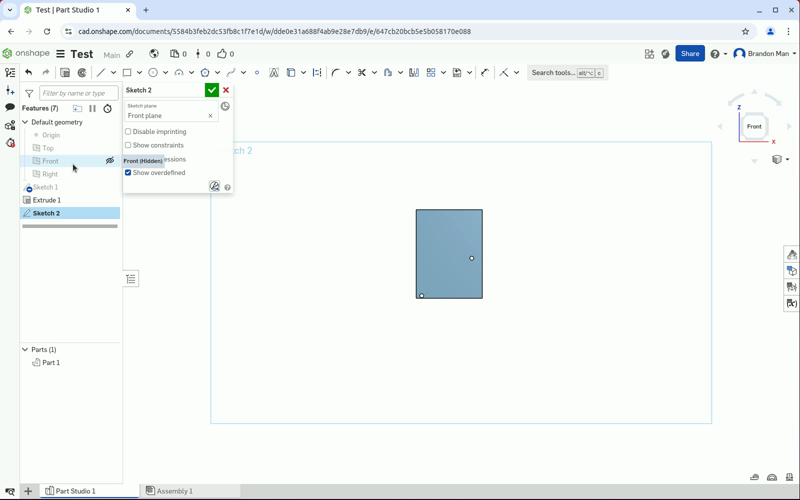
mouse_move(73, 352)
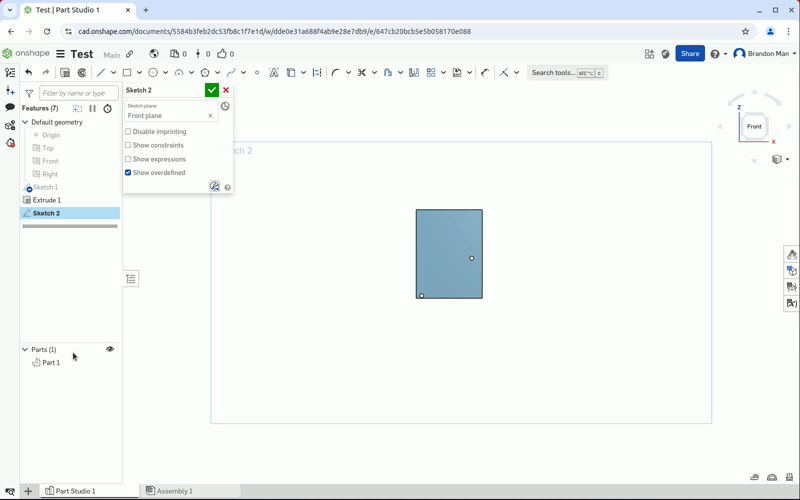
key(y)
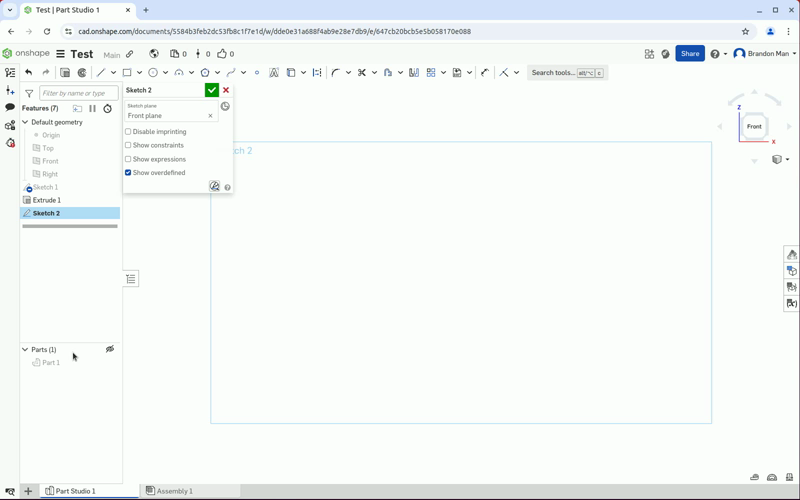
key(l)
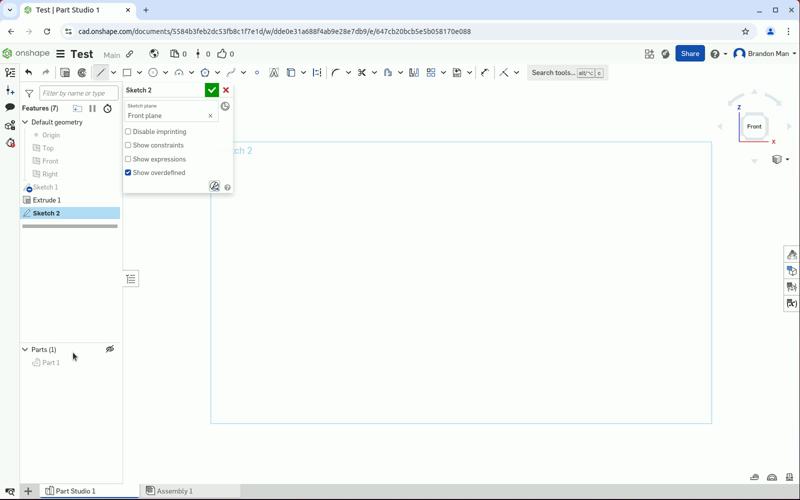
key_down(shift)
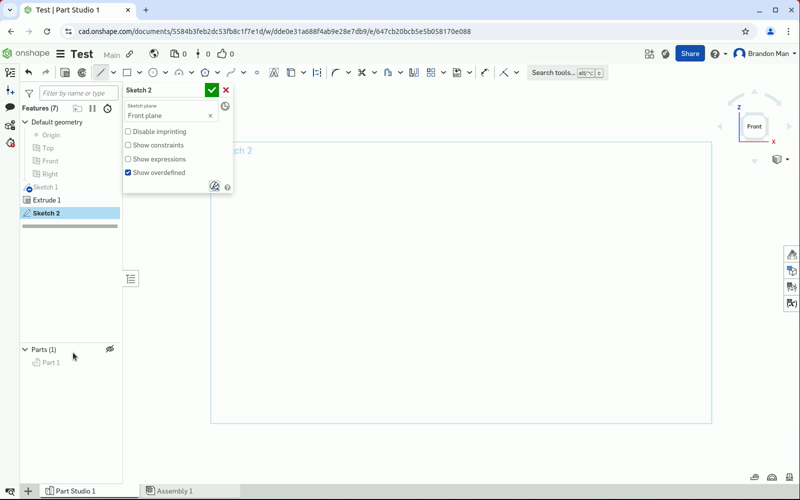
mouse_move(348, 342)
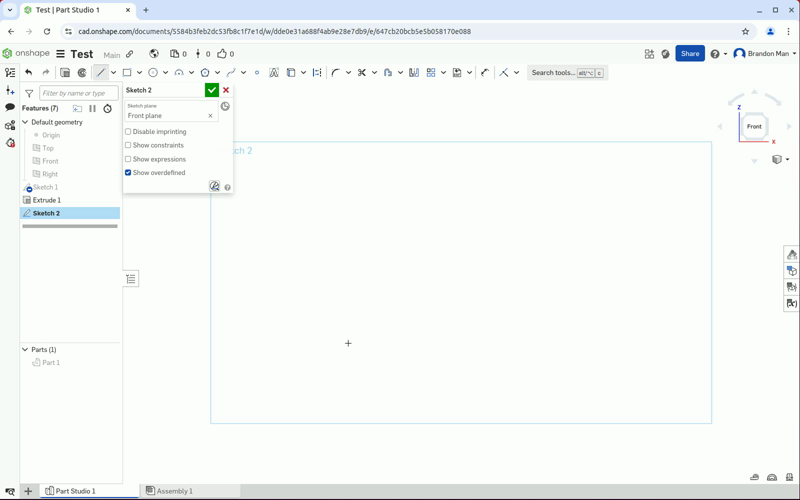
click(348, 342)
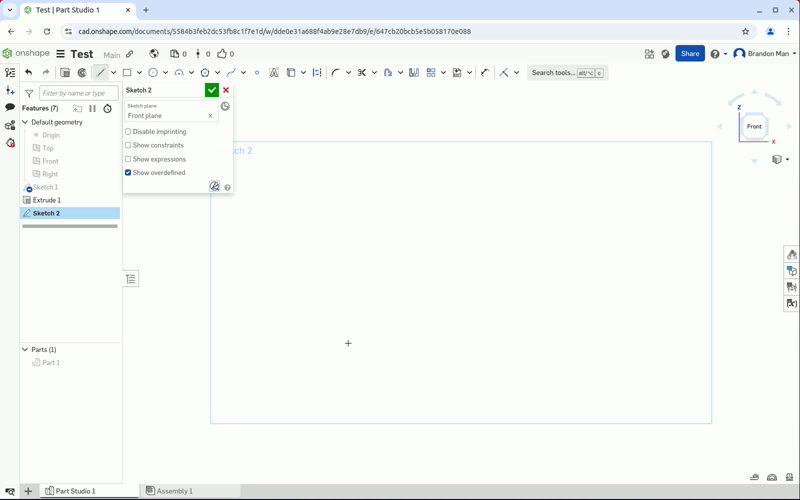
key_up(shift)
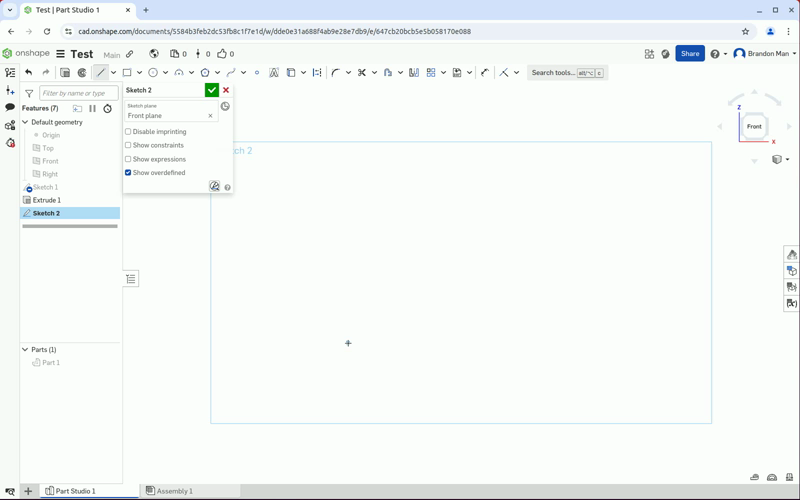
key_down(shift)
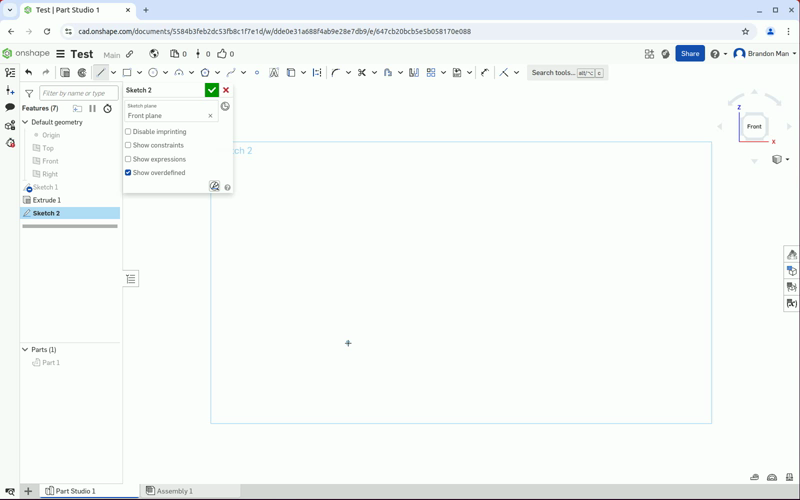
mouse_move(481, 342)
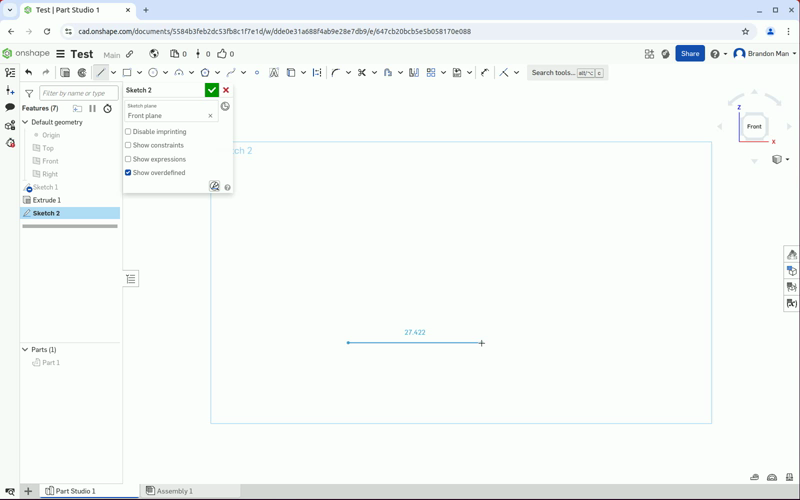
click(481, 342)
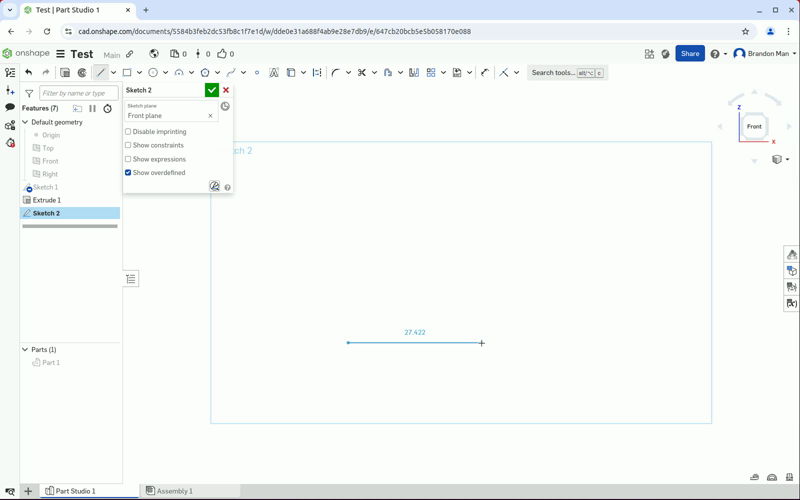
key_up(shift)
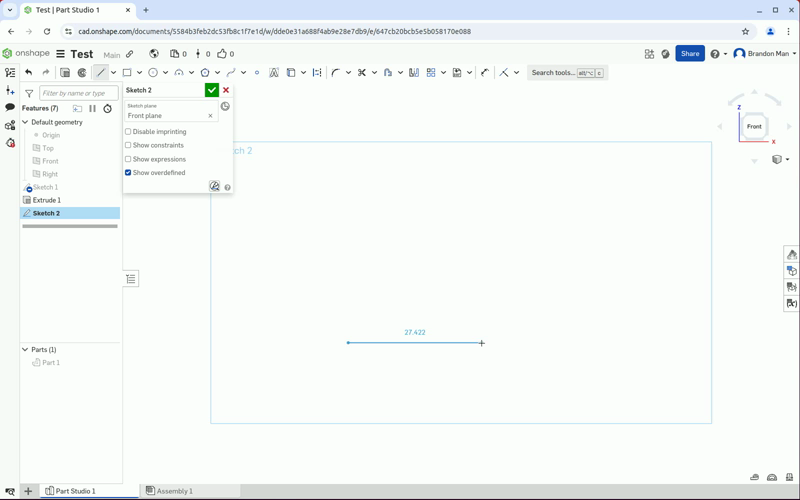
key_down(shift)
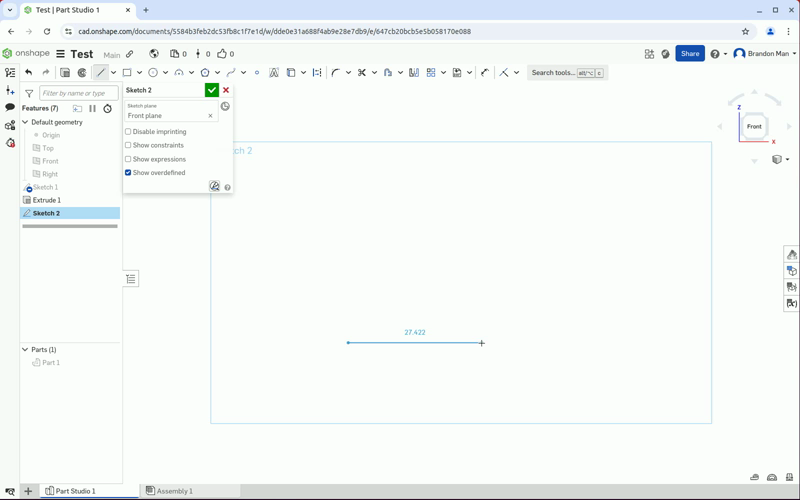
mouse_move(511, 342)
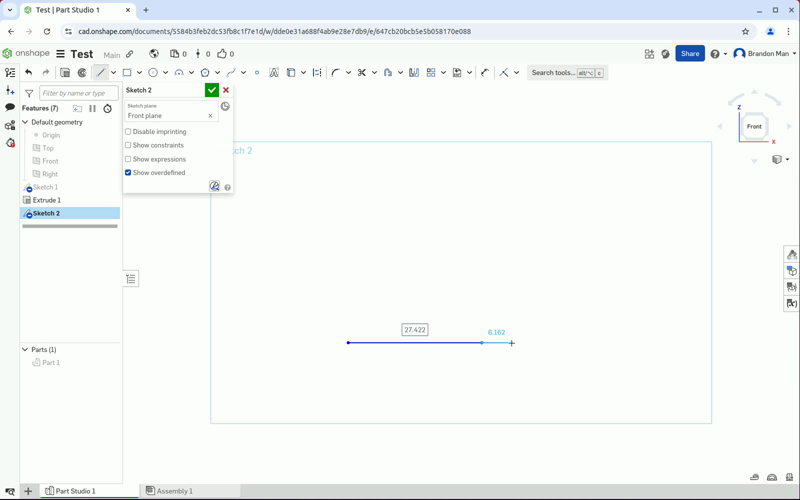
mouse_move(482, 298)
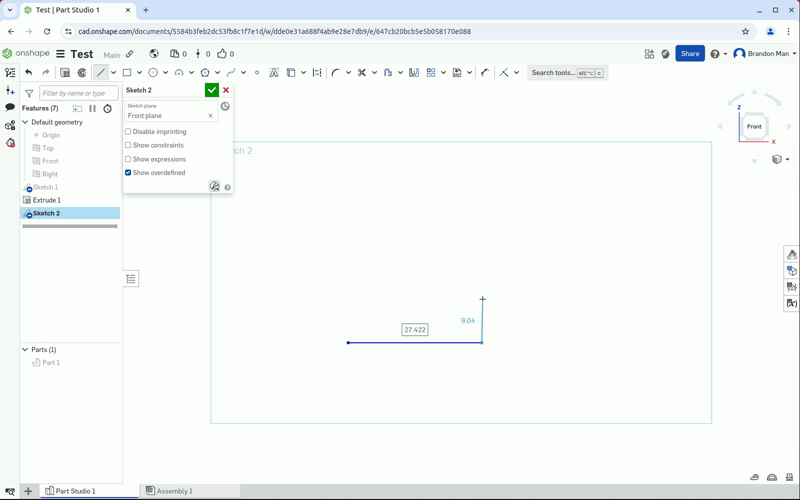
click(482, 298)
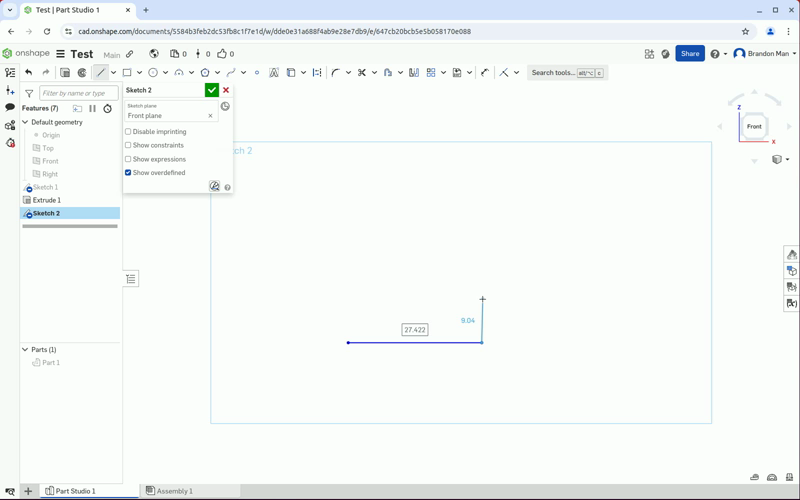
key_up(shift)
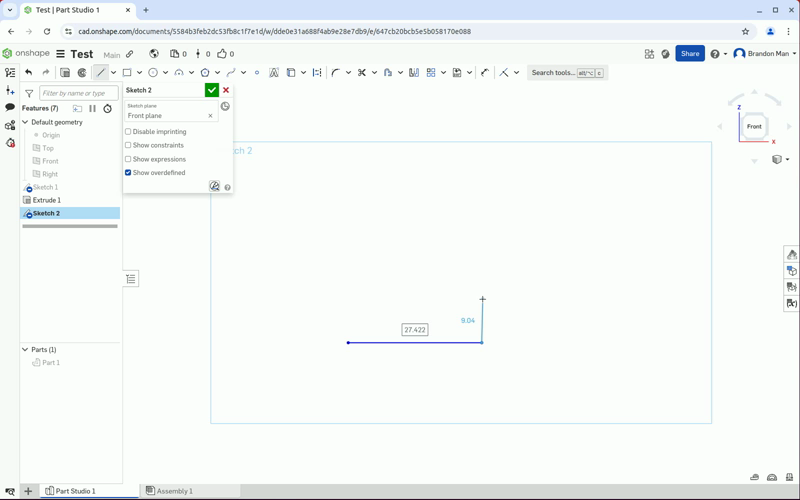
key_down(shift)
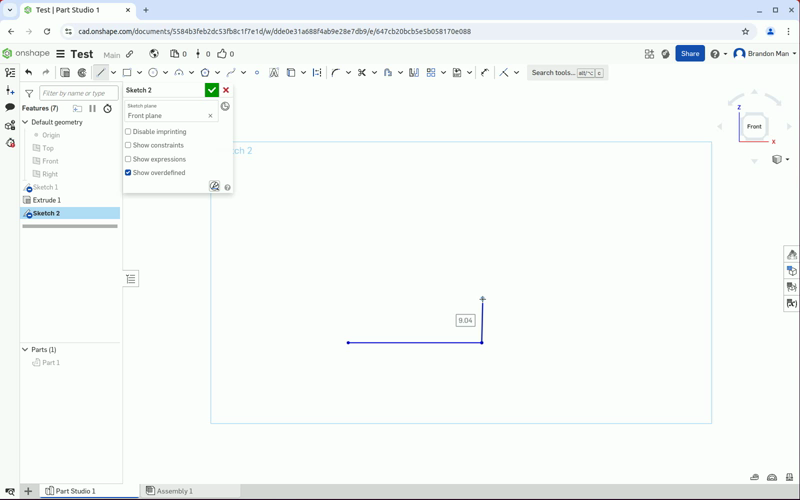
mouse_move(416, 298)
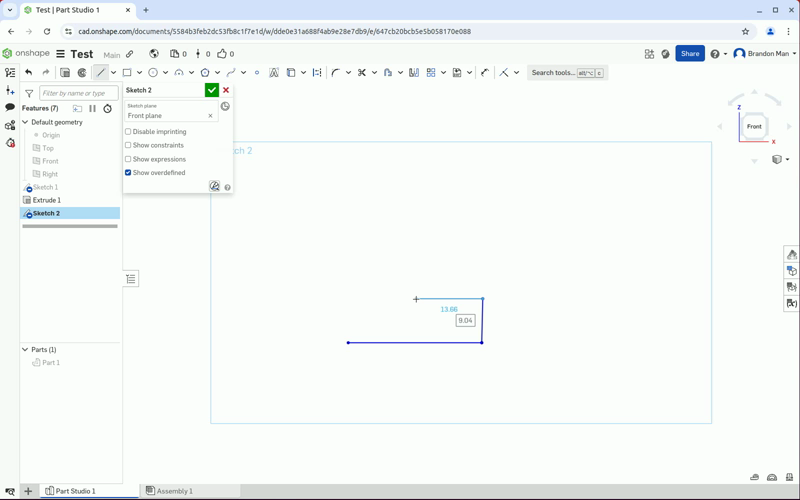
click(416, 298)
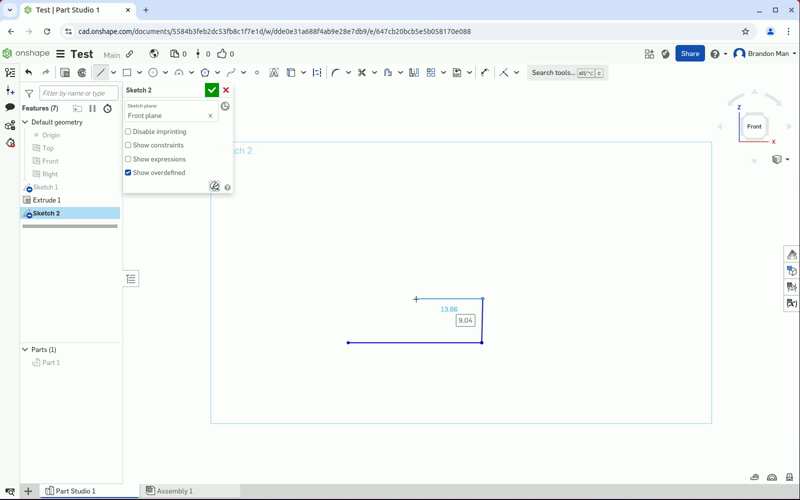
key_up(shift)
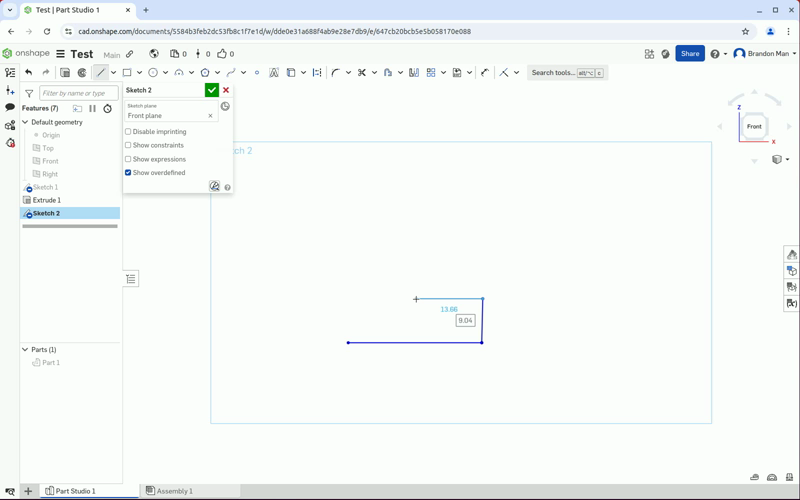
key_down(shift)
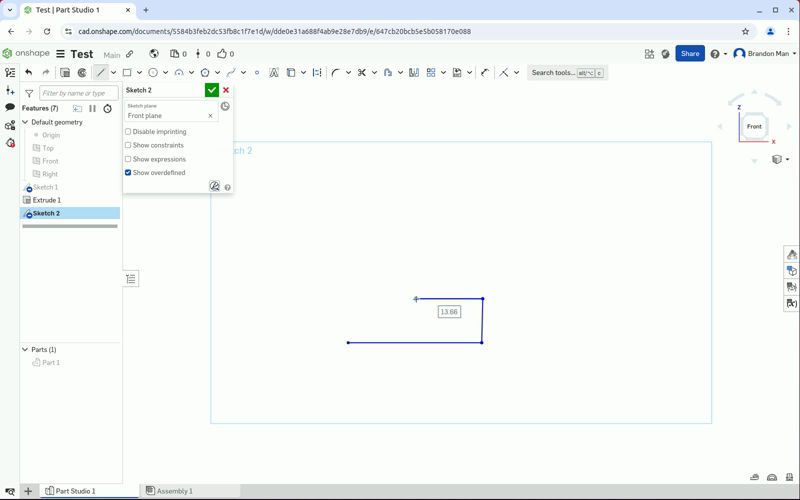
mouse_move(446, 298)
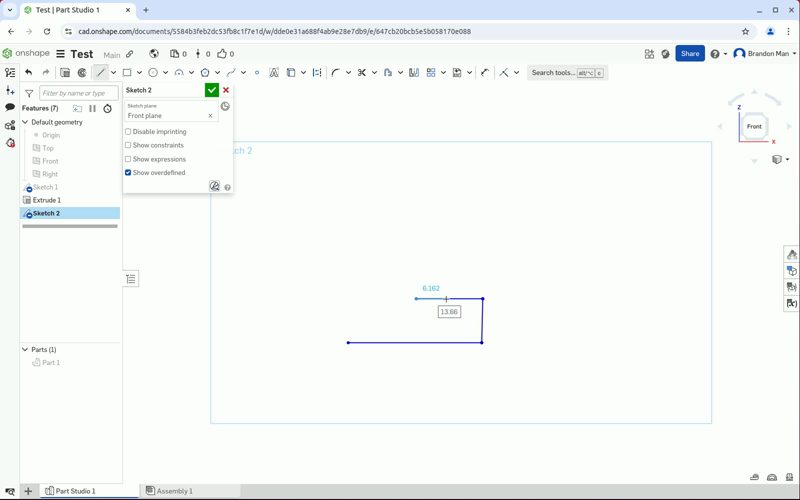
mouse_move(390, 308)
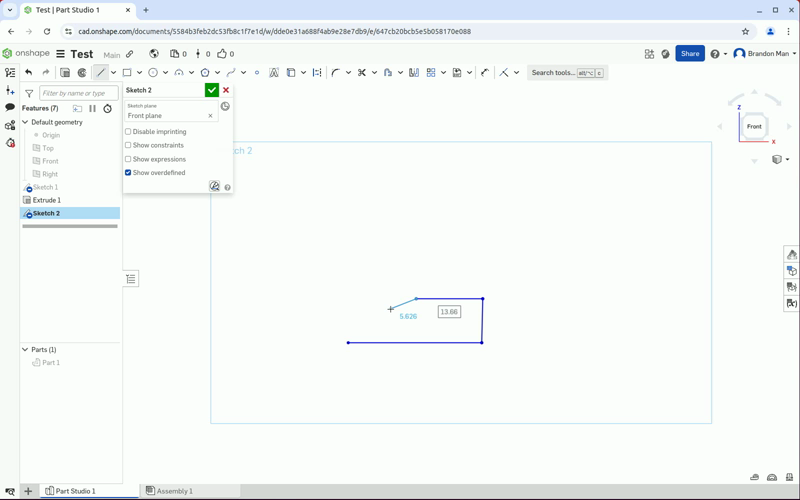
click(390, 308)
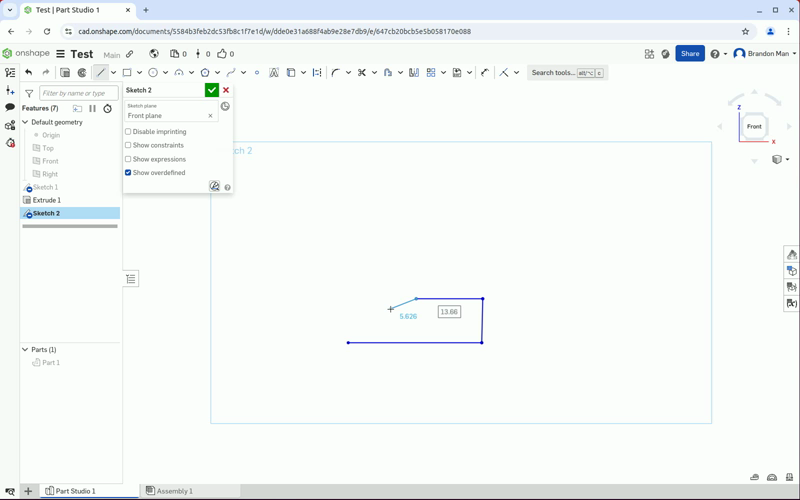
key_up(shift)
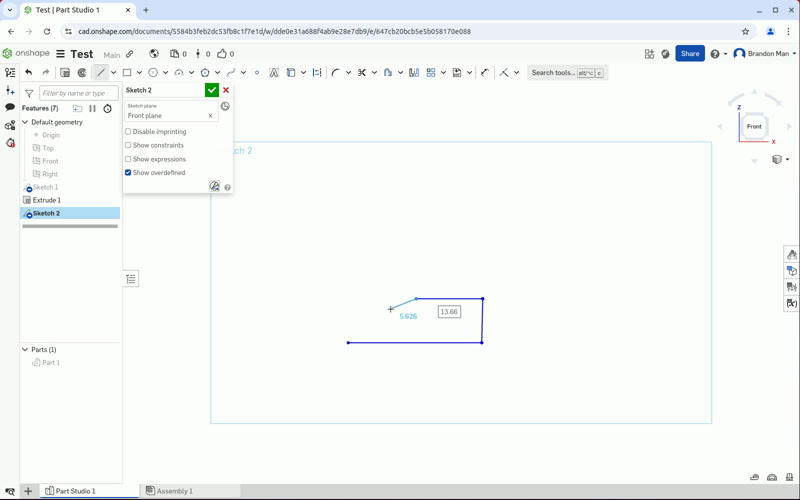
key_down(shift)
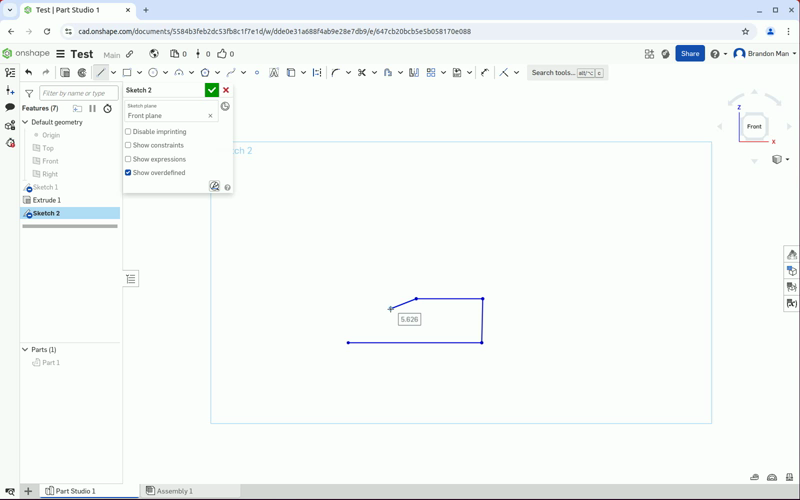
mouse_move(420, 308)
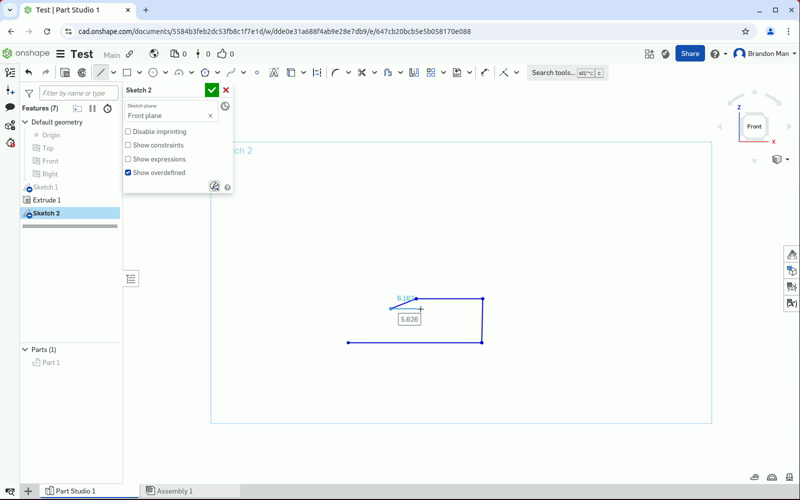
mouse_move(360, 318)
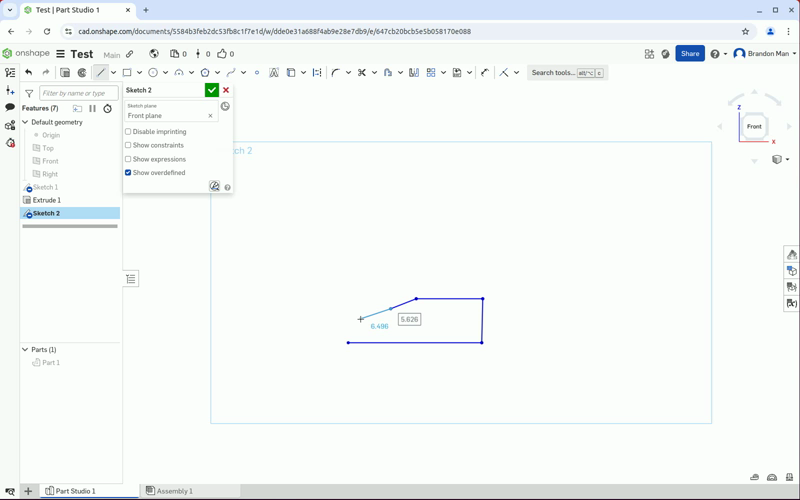
click(360, 318)
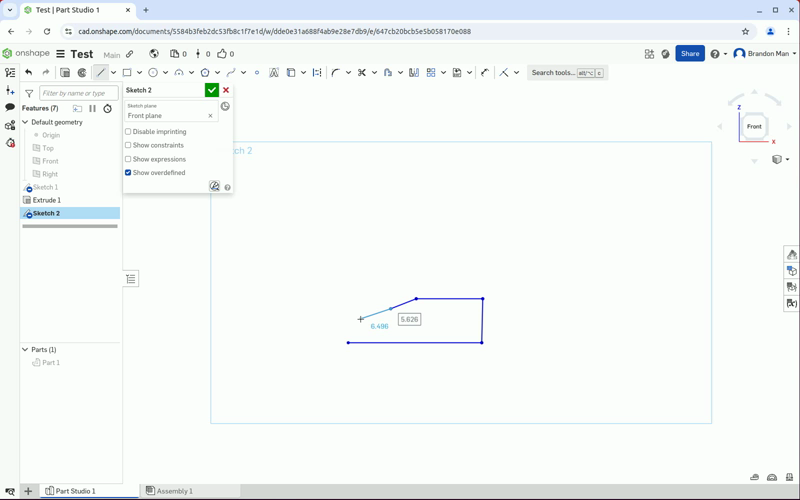
key_up(shift)
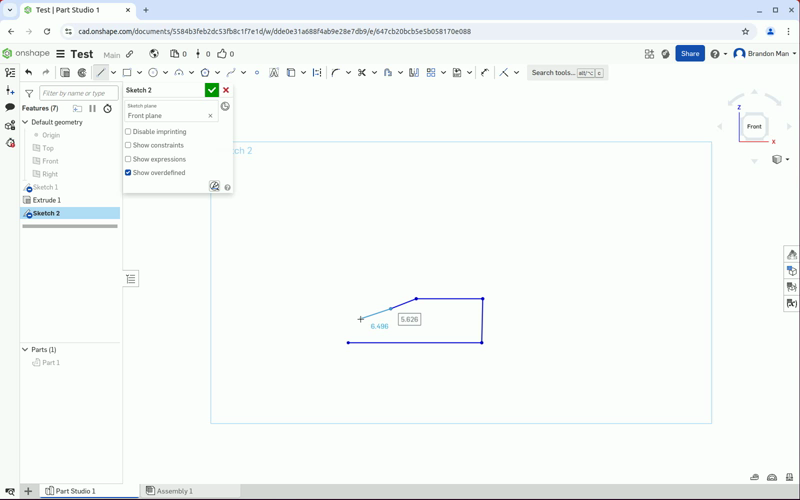
mouse_move(390, 318)
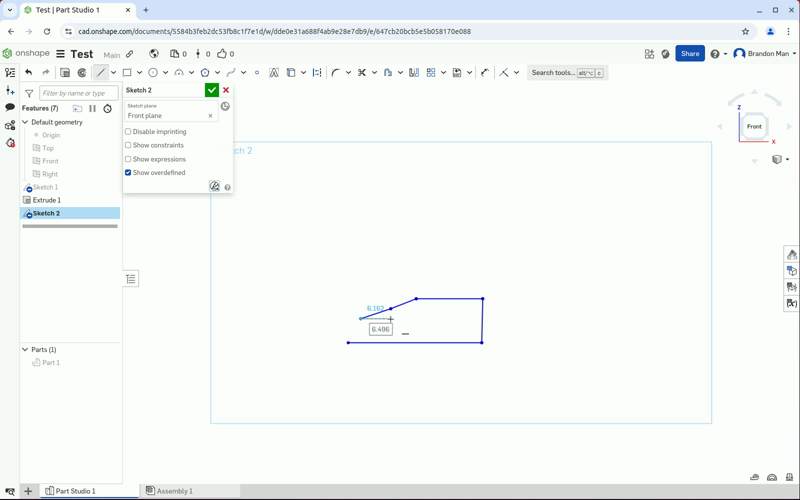
key_down(shift)
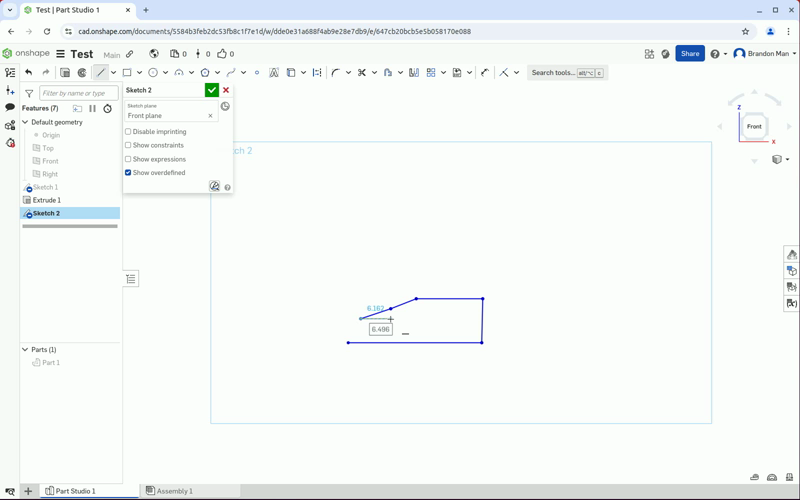
mouse_move(348, 342)
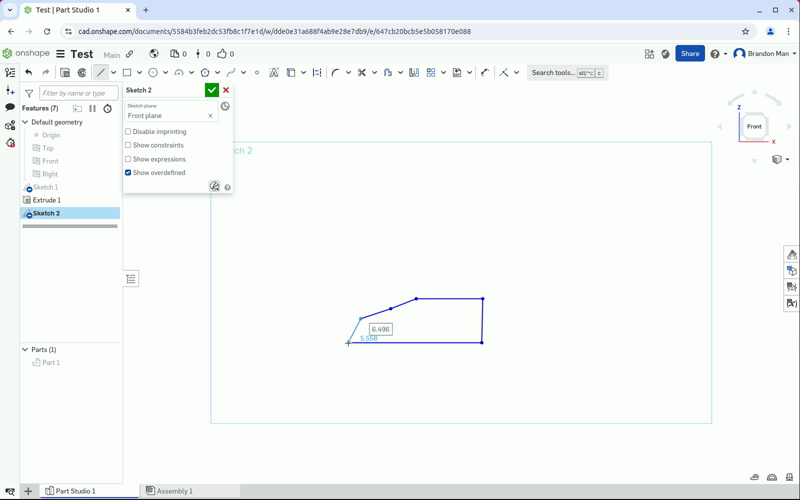
key_up(shift)
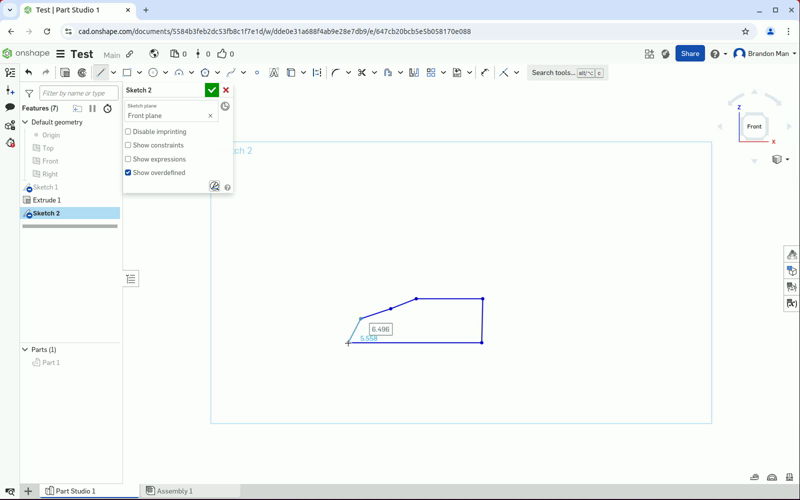
click(348, 342)
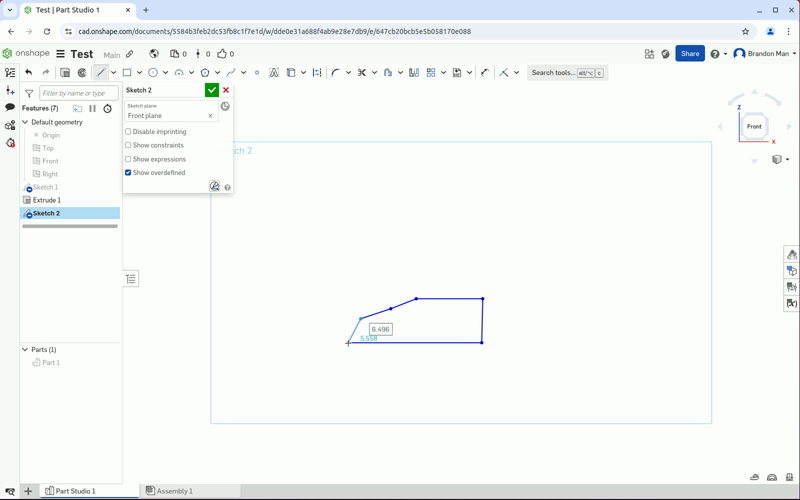
key(esc)
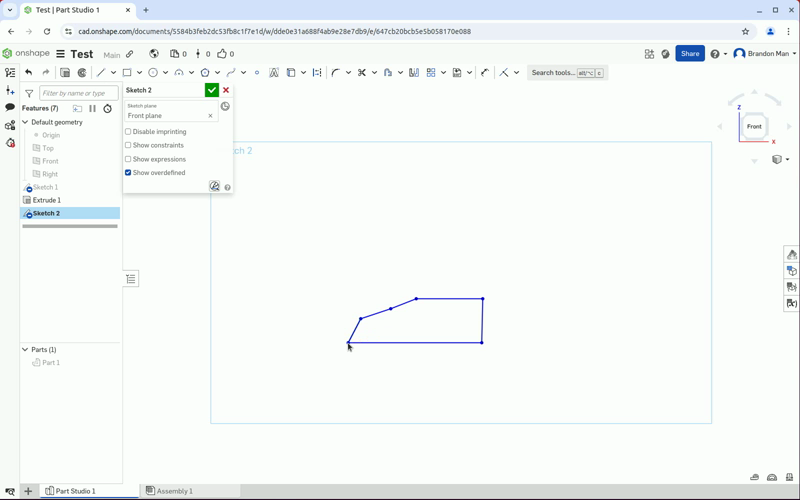
mouse_move(428, 326)
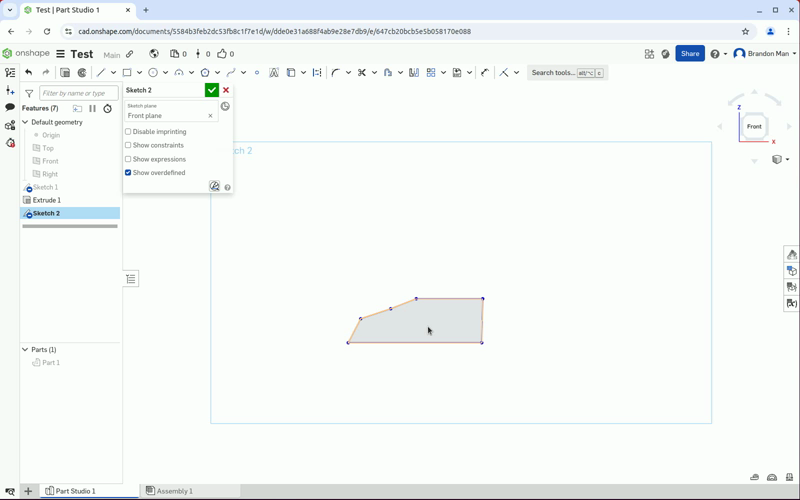
click(428, 326)
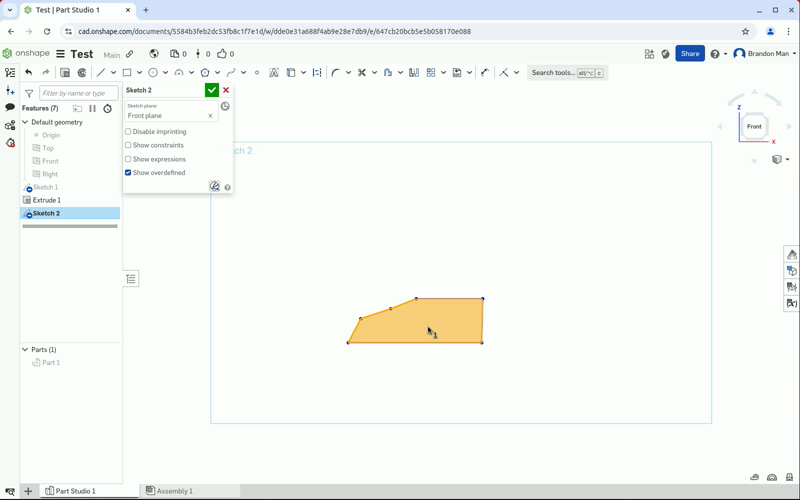
mouse_move(73, 352)
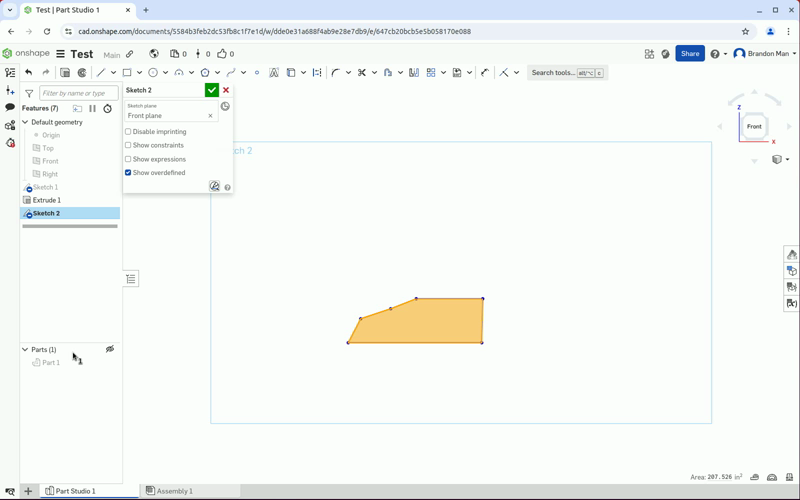
key(shift+y)
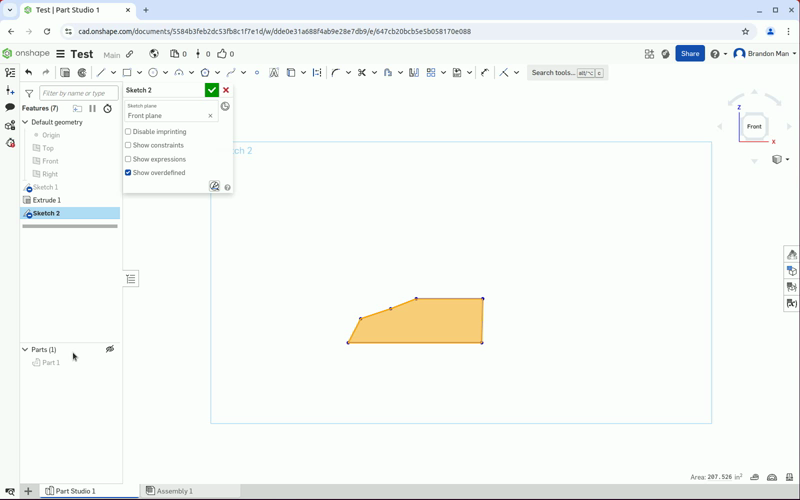
key(shift+e)
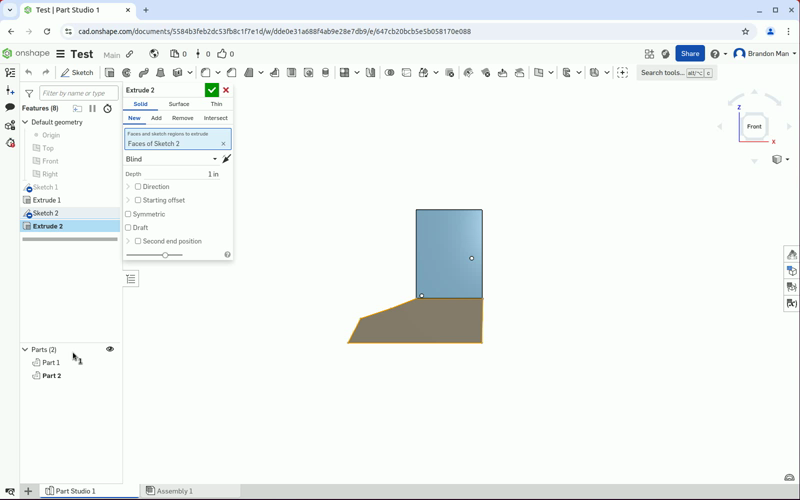
mouse_move(143, 106)
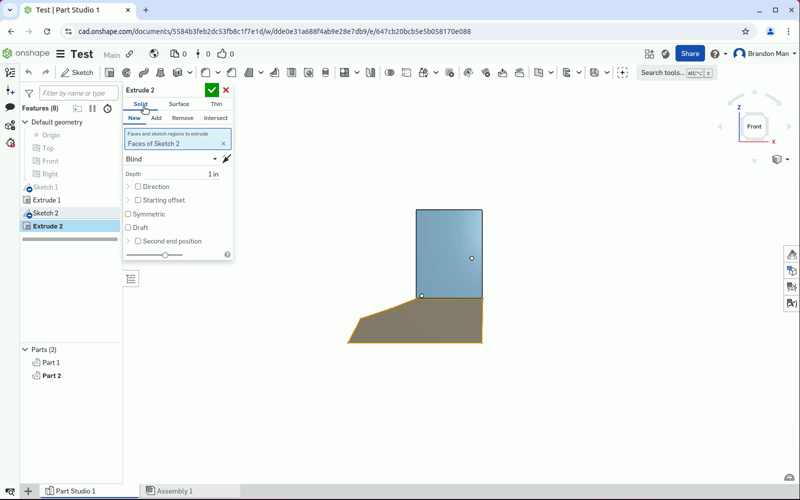
click(143, 106)
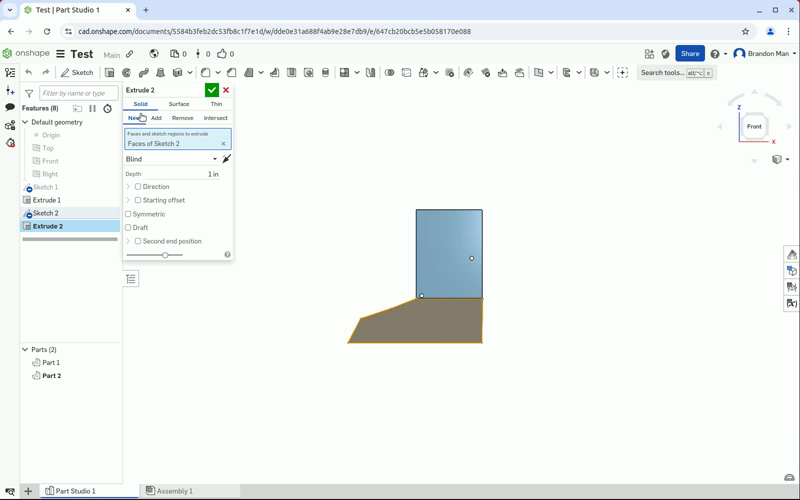
mouse_move(137, 120)
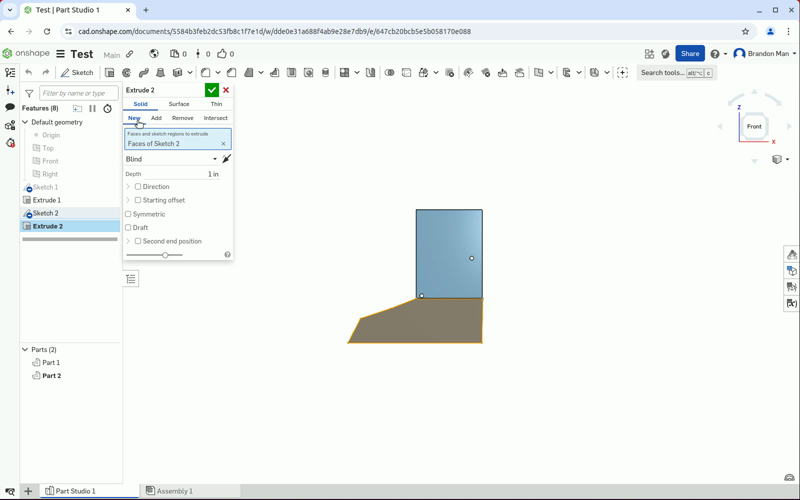
click(137, 120)
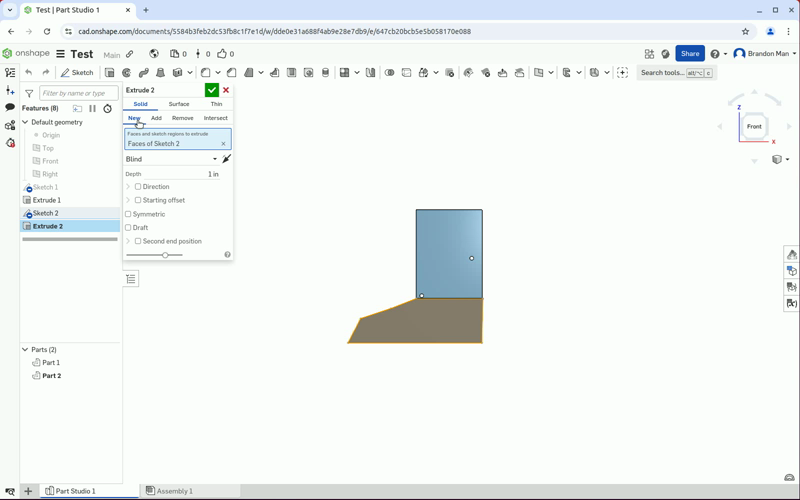
key(tab, 4)
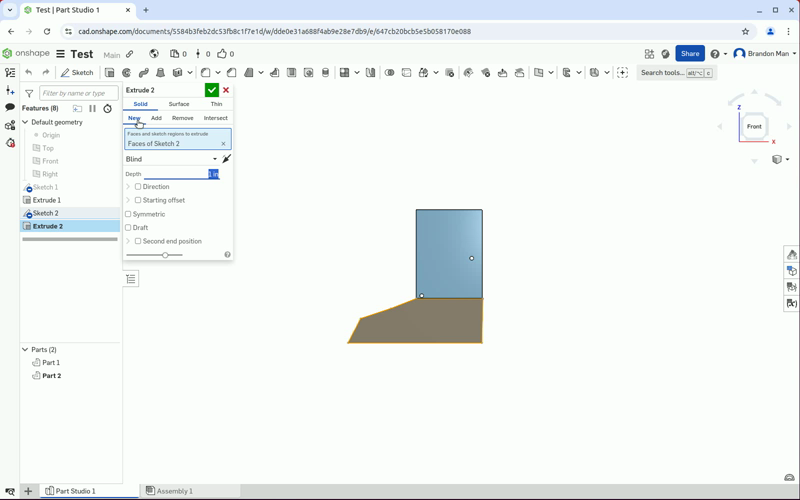
text(2.166)
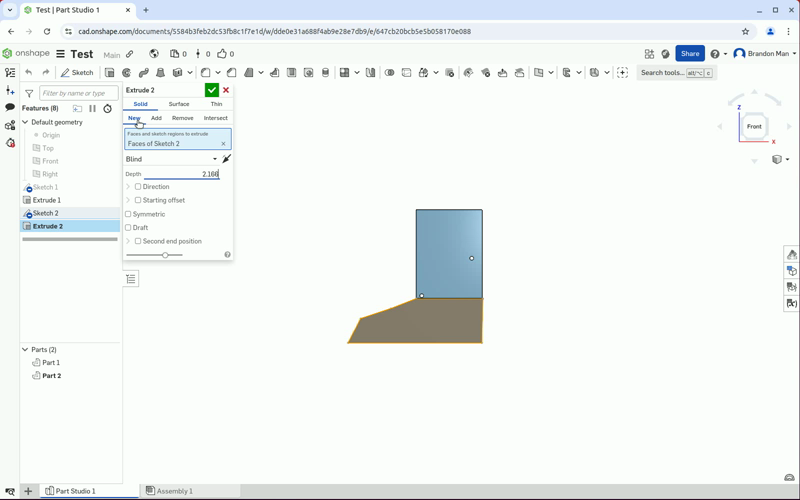
key(enter)
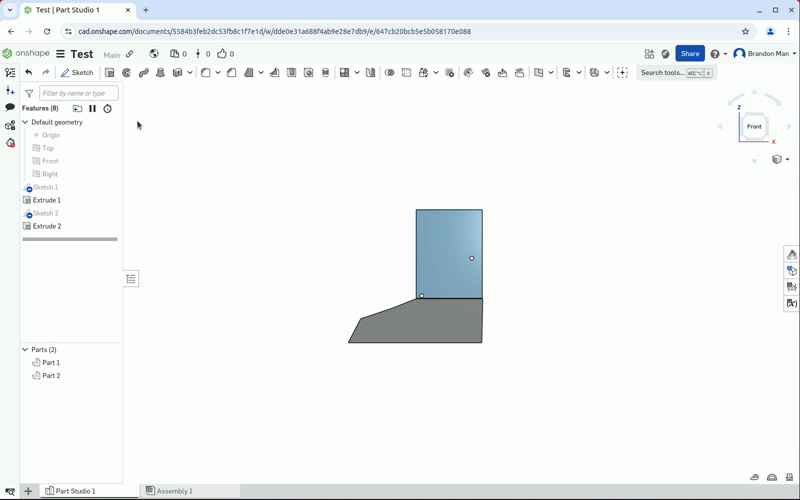
key(shift+h)
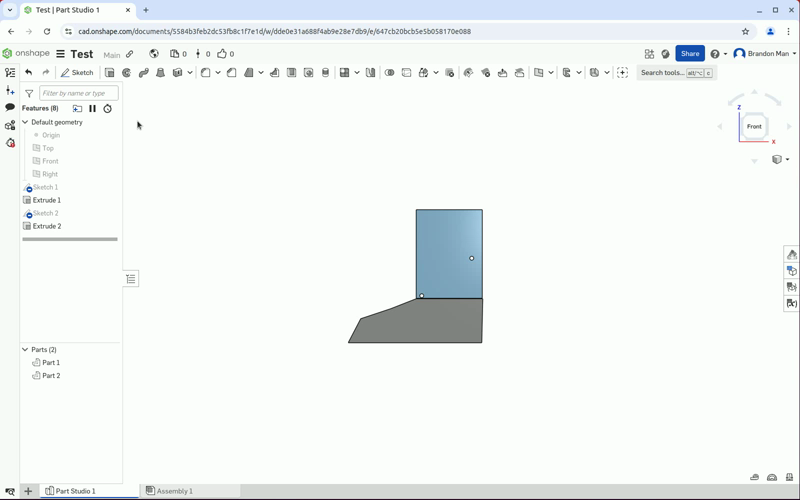
key(shift+h)
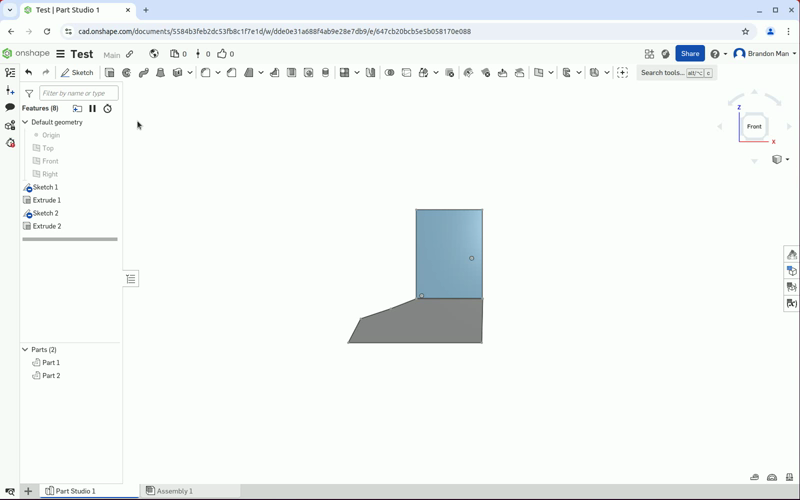
key(shift+7)
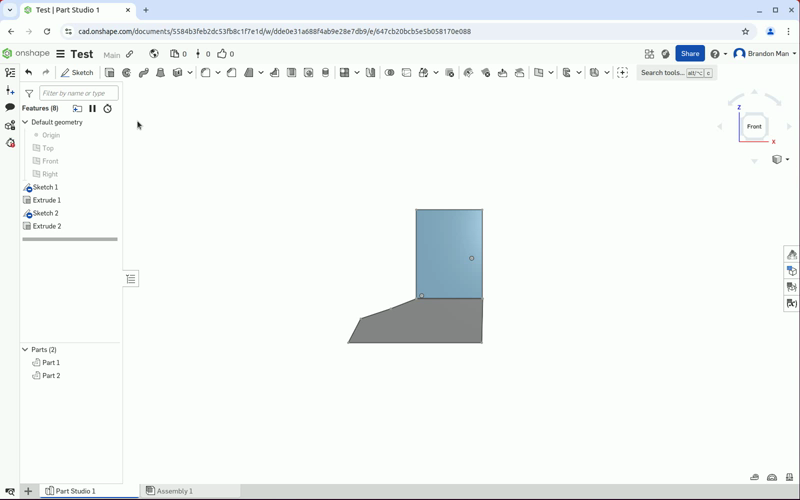
key(left, 2)
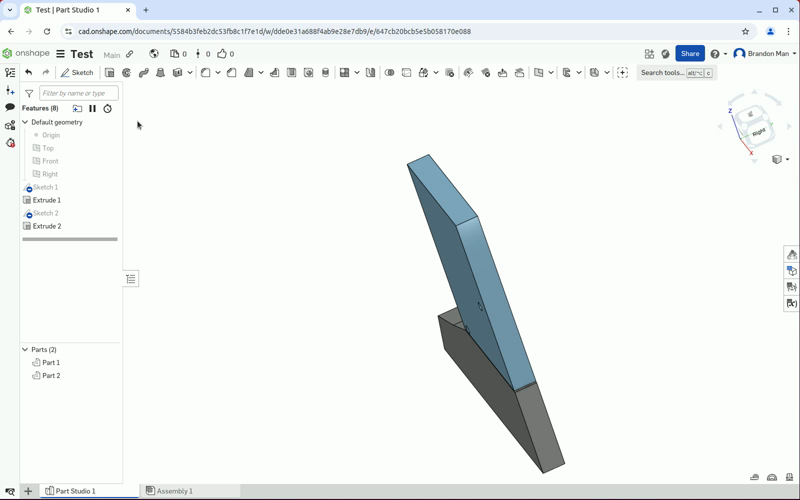
key(down, 2)
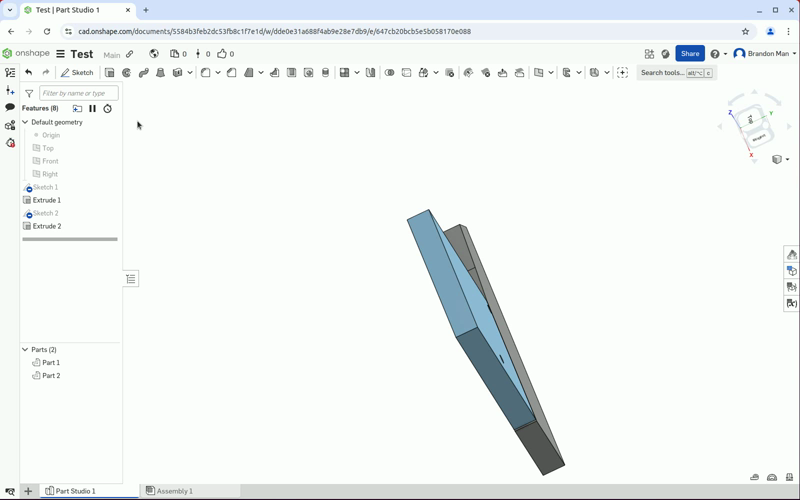
key(up, 2)
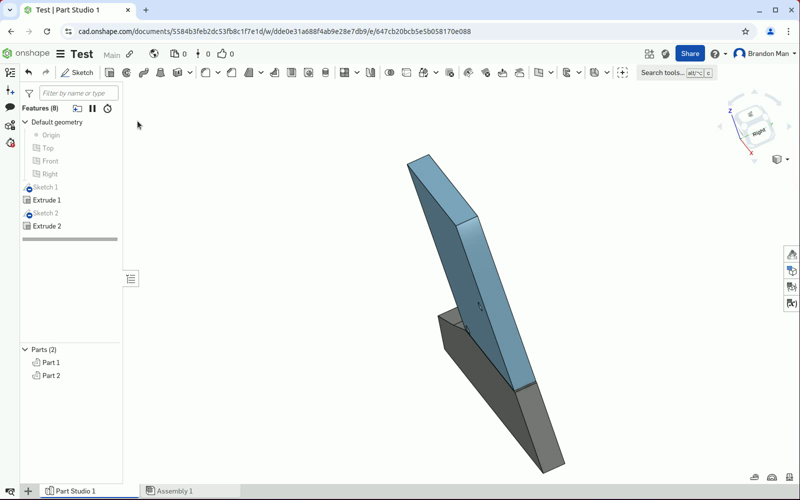
key(right, 2)
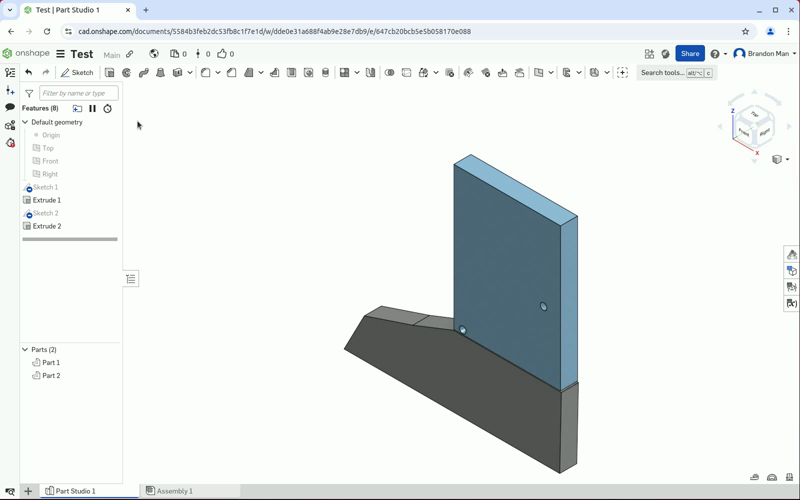
mouse_move(73, 189)
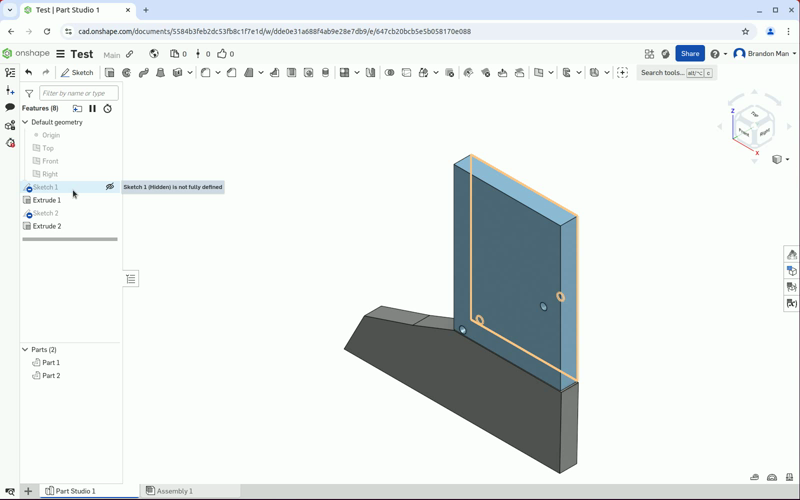
click(73, 189)